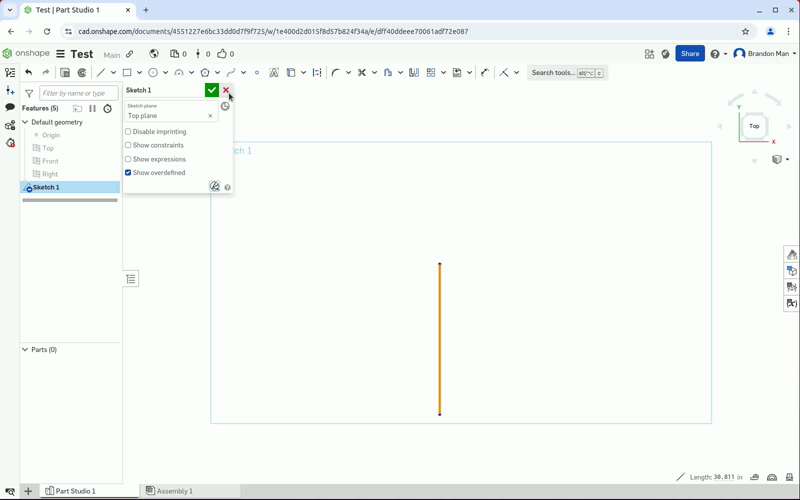
key(shift+h)
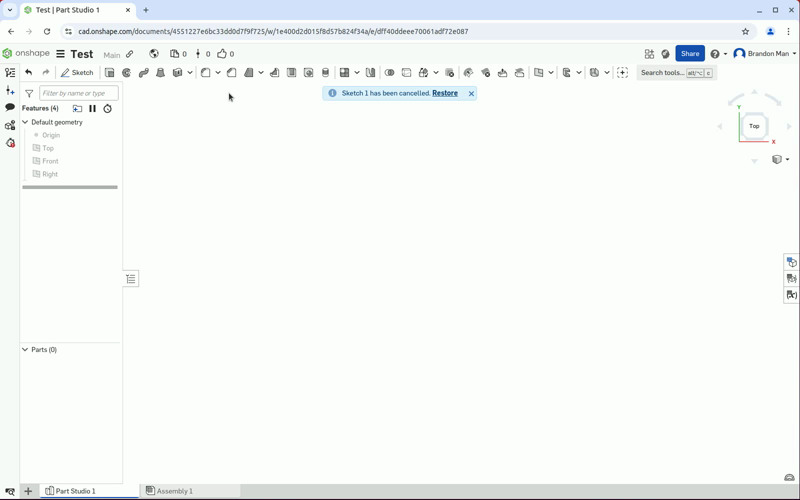
mouse_move(73, 352)
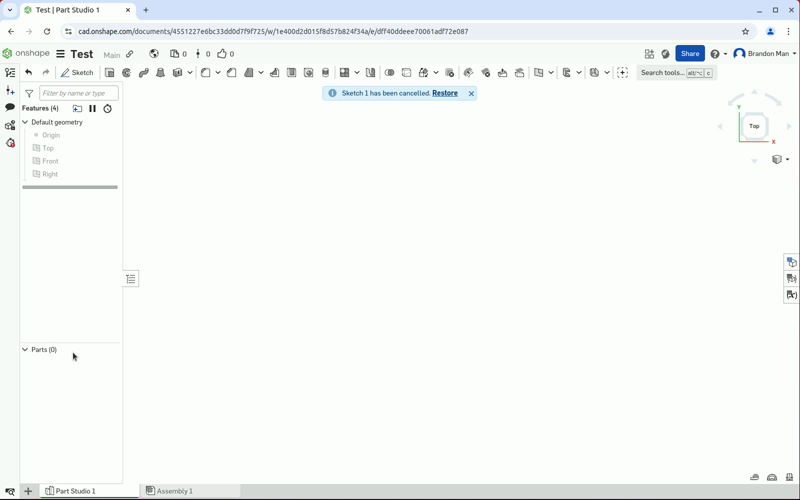
key(y)
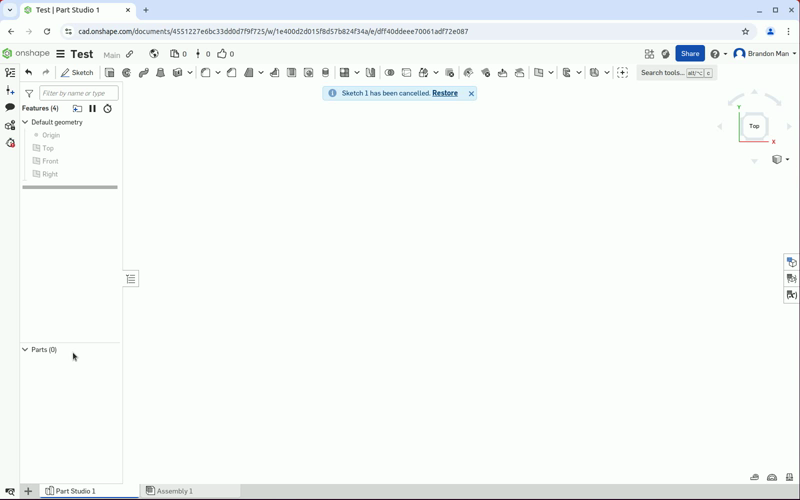
key(shift+p)
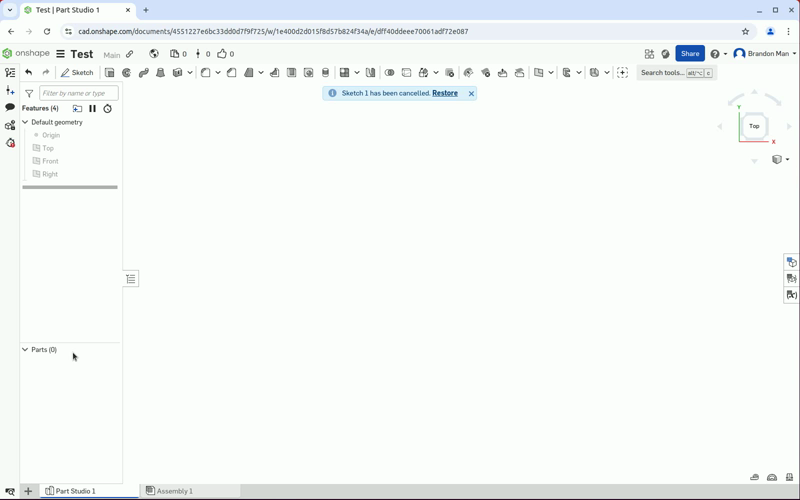
key(space)
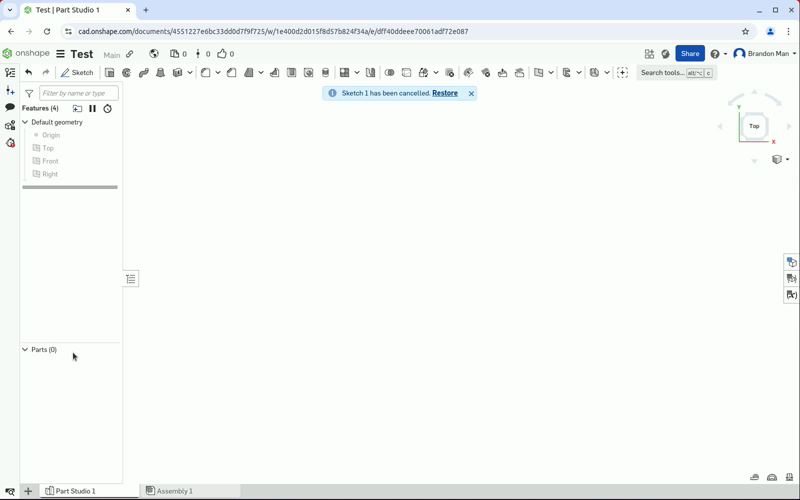
key_down(shift)
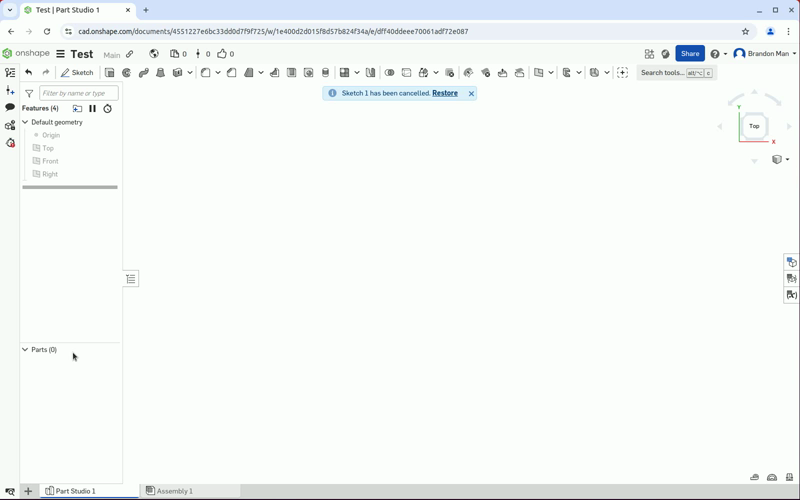
key(up)
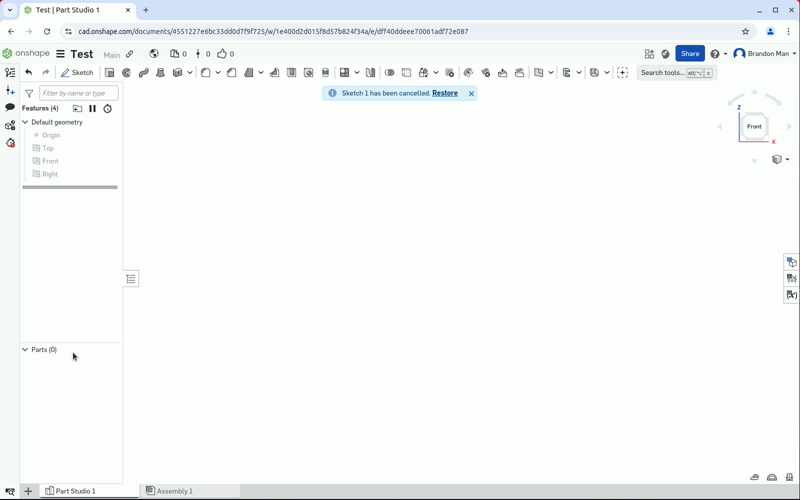
key_up(shift)
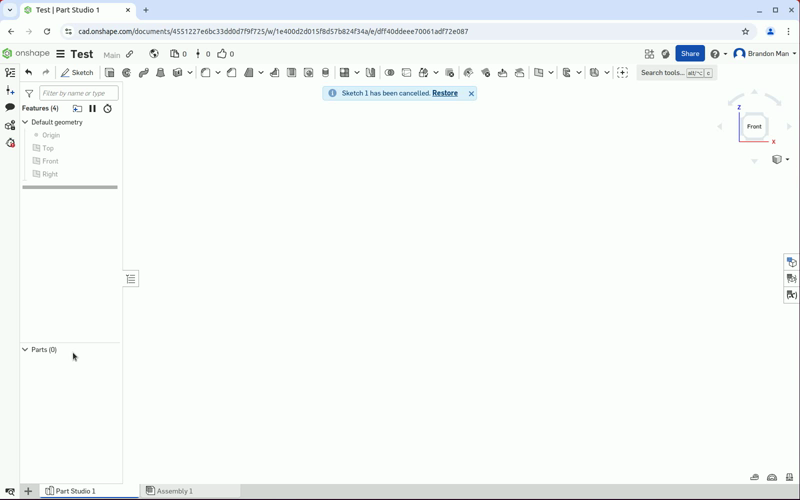
mouse_move(73, 352)
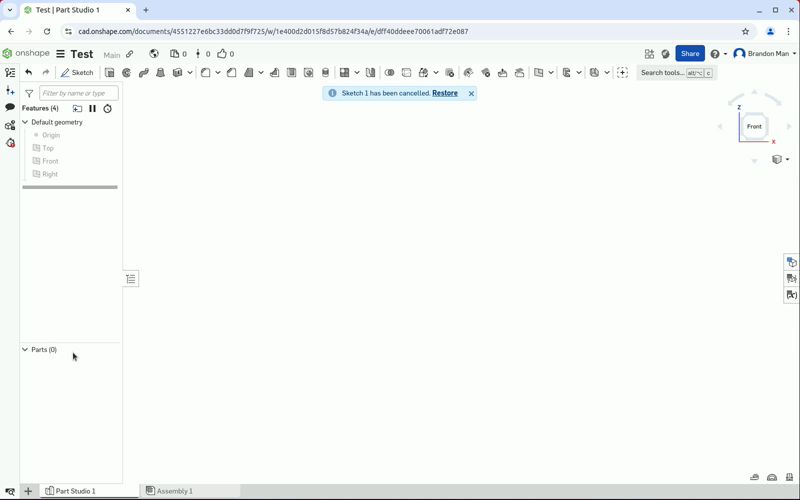
key(shift+y)
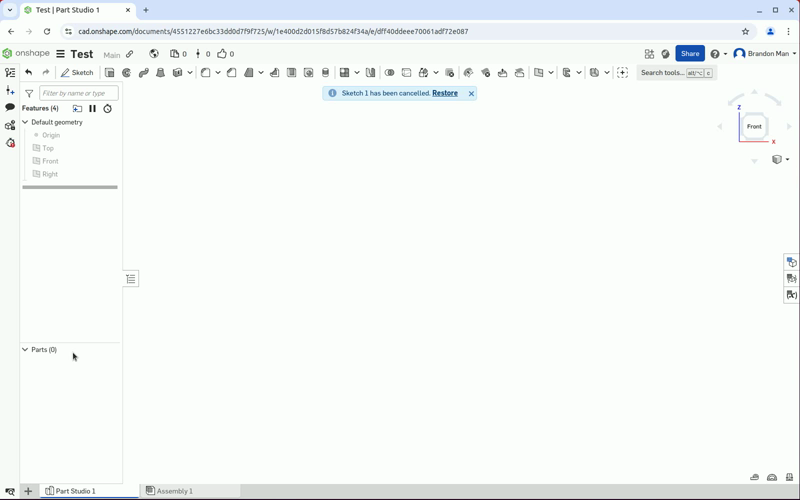
key(shift+s)
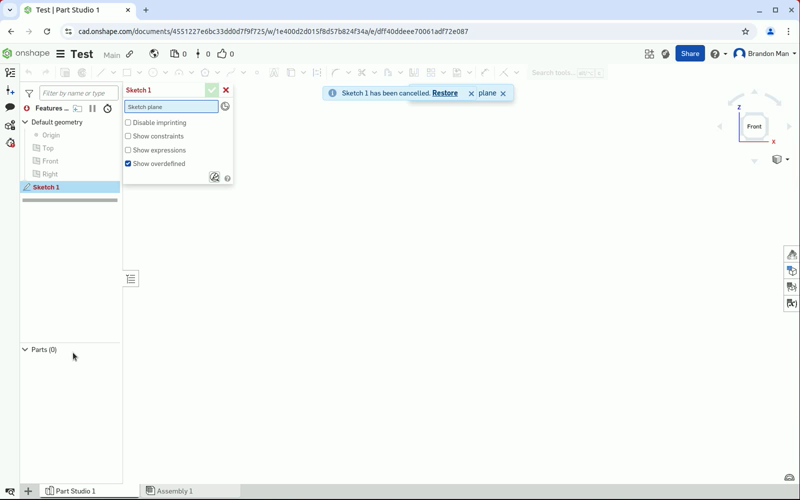
mouse_move(73, 163)
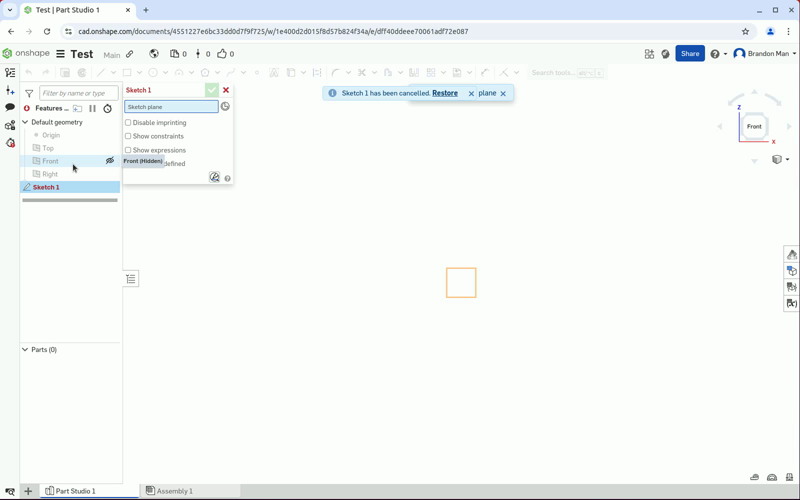
click(73, 163)
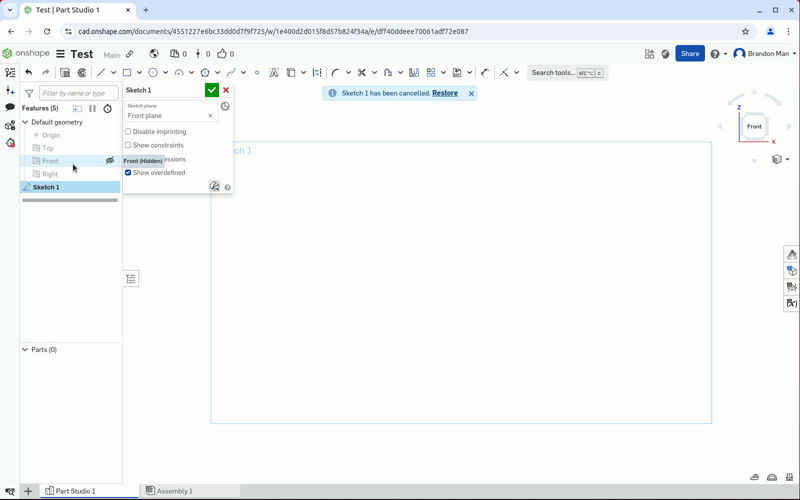
mouse_move(73, 352)
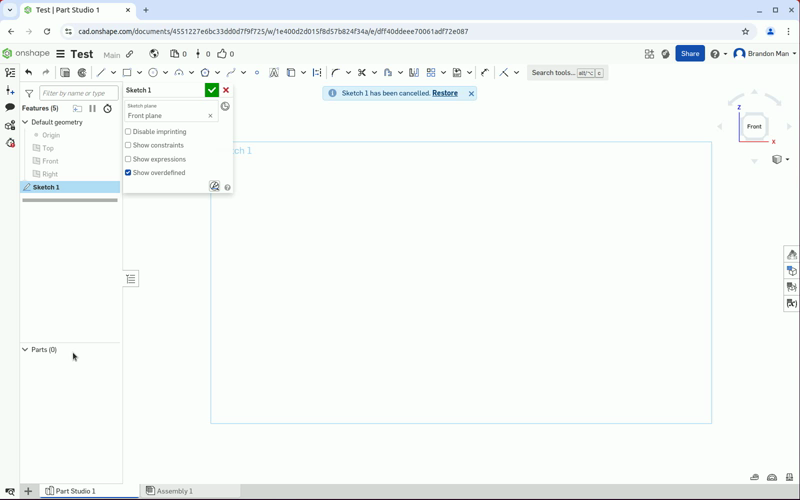
key(y)
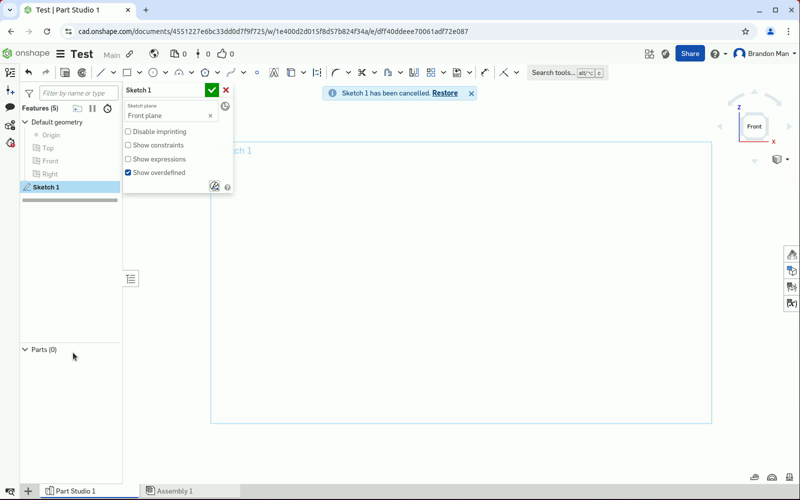
key(l)
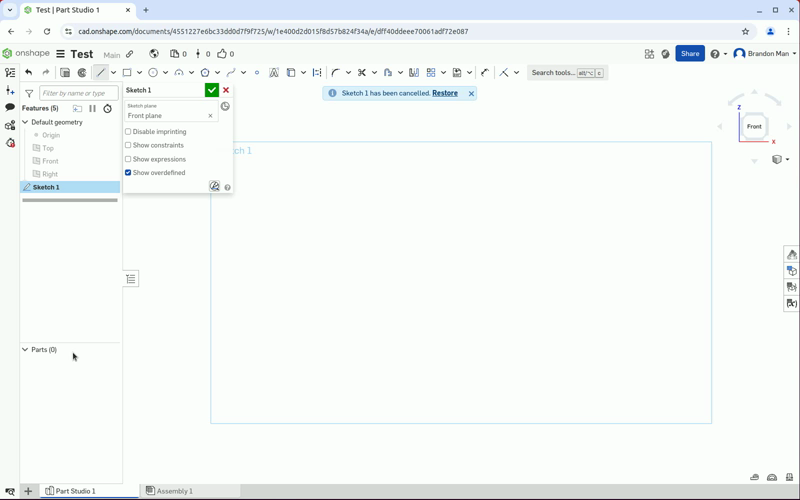
key_down(shift)
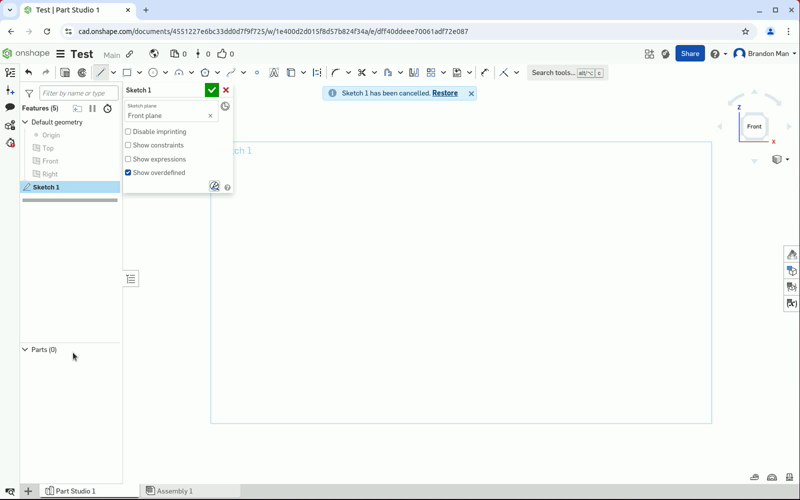
mouse_move(366, 252)
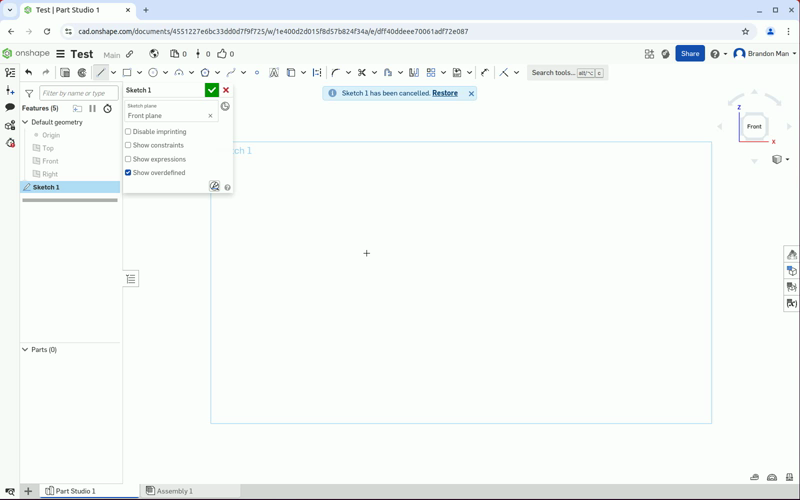
click(366, 252)
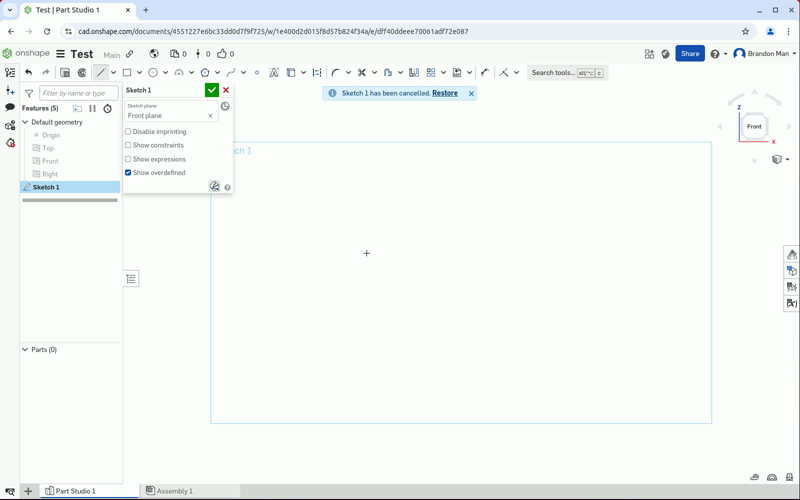
key_up(shift)
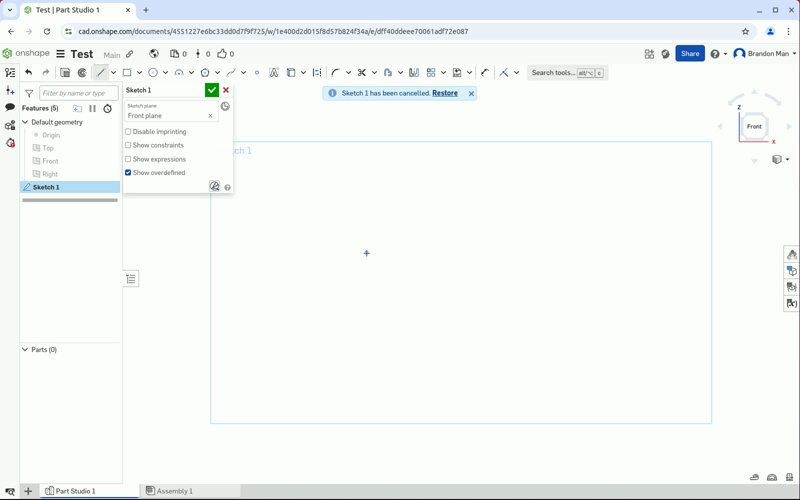
key_down(shift)
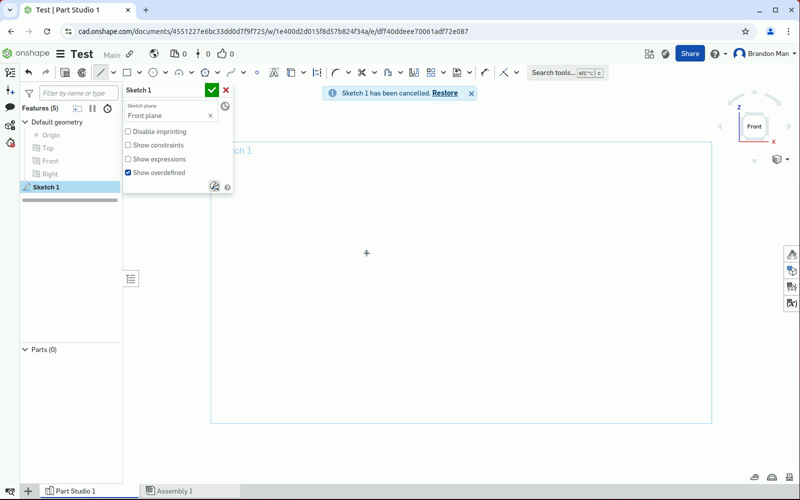
mouse_move(396, 252)
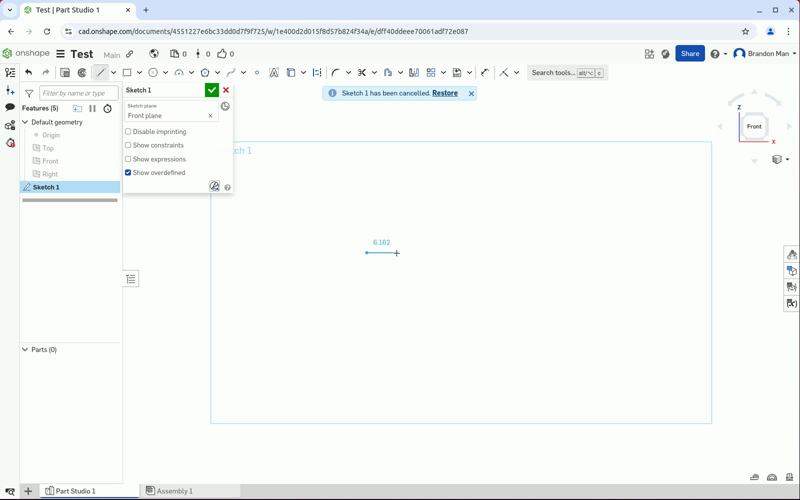
mouse_move(425, 252)
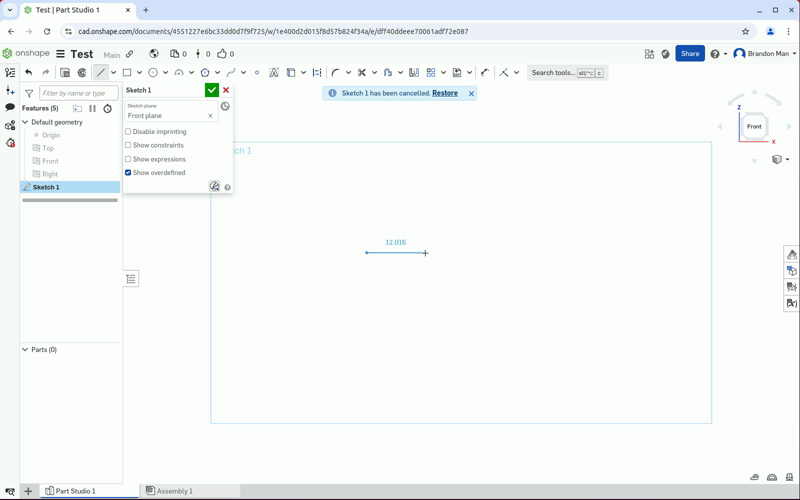
click(425, 252)
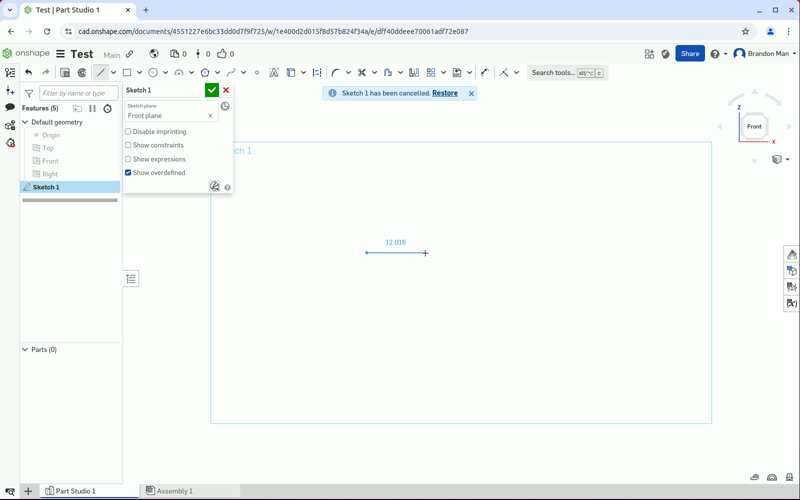
key_up(shift)
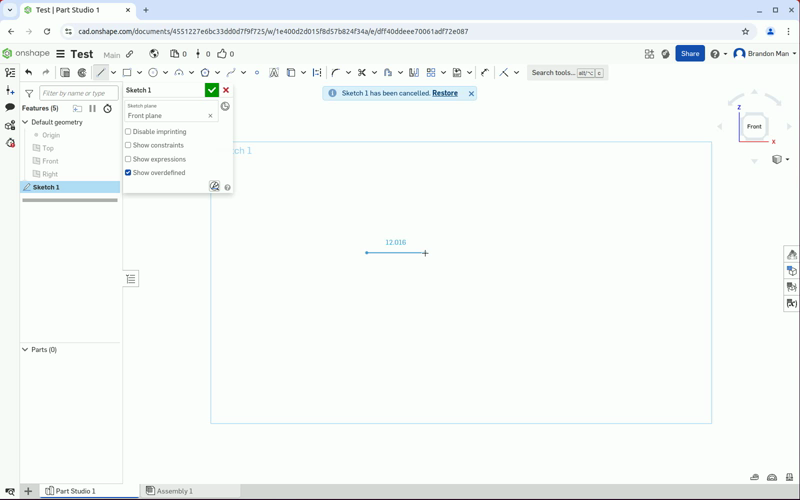
key_down(shift)
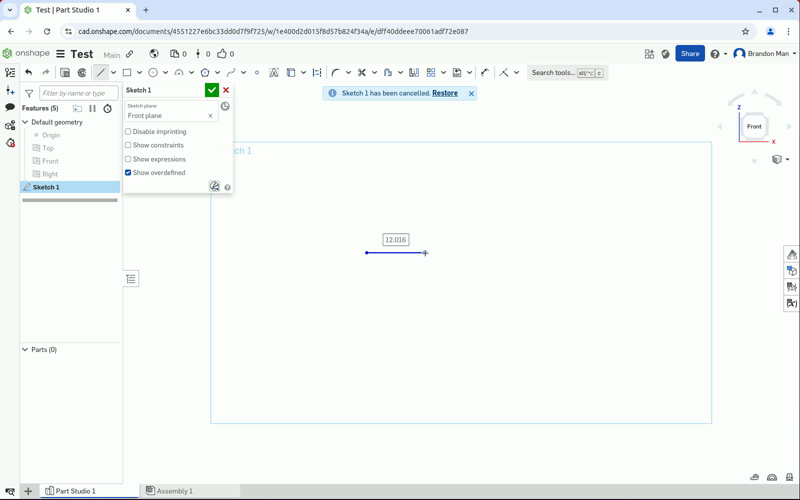
mouse_move(455, 252)
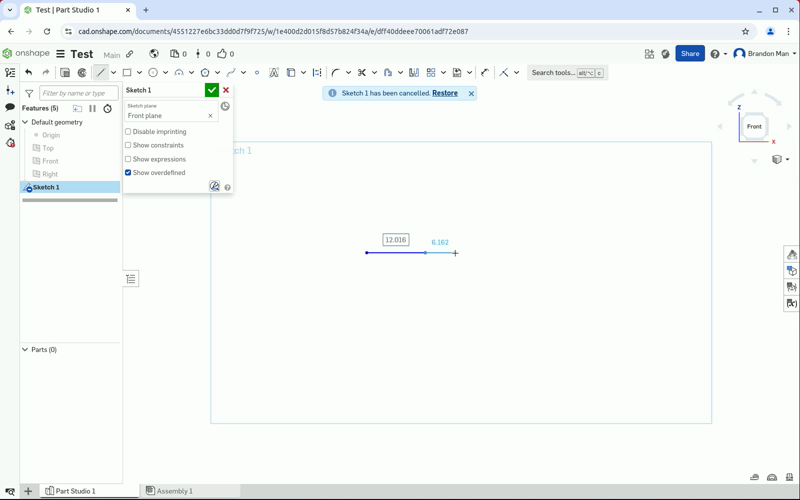
mouse_move(425, 237)
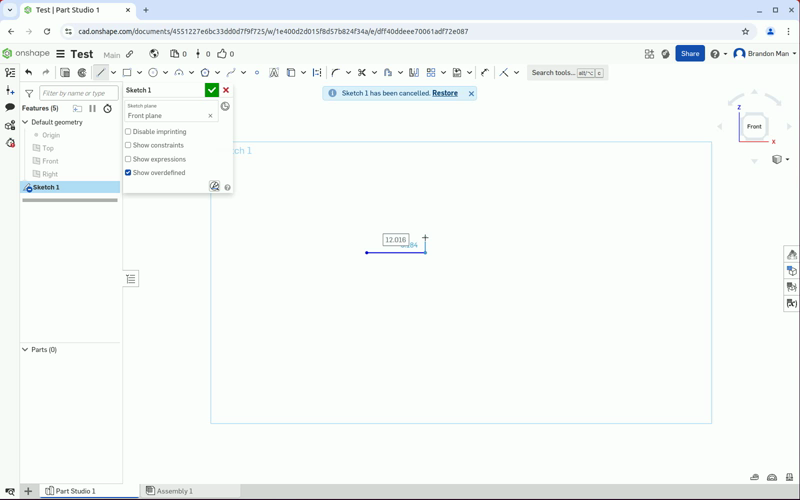
click(425, 237)
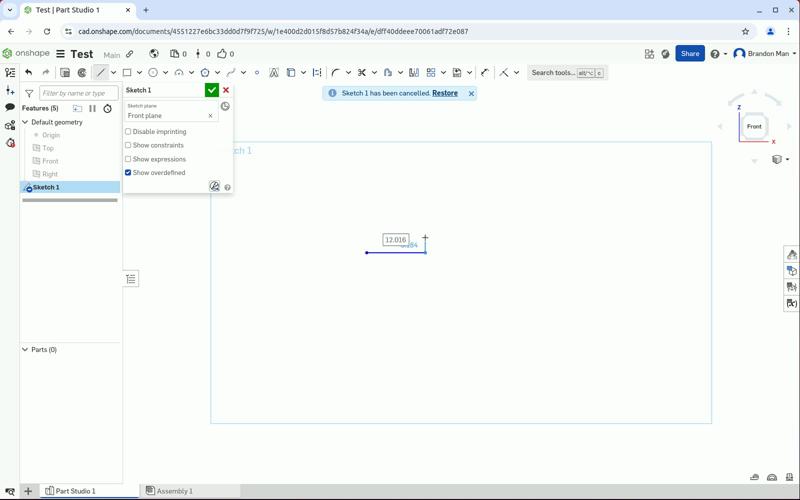
key_up(shift)
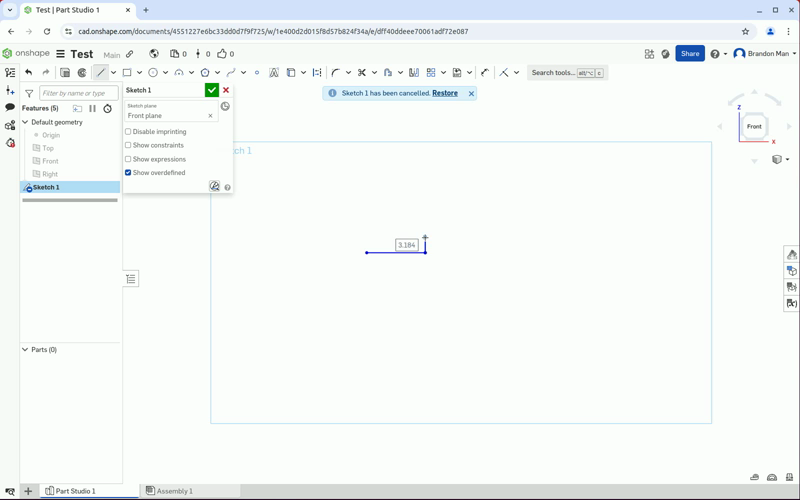
key_down(shift)
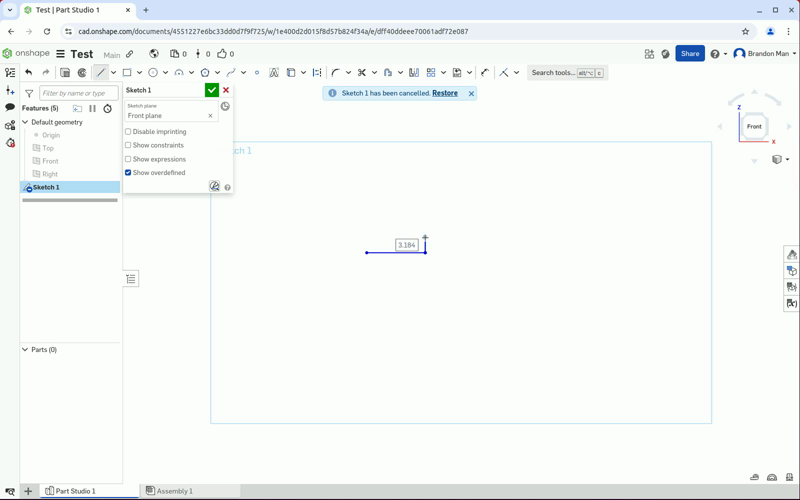
mouse_move(455, 237)
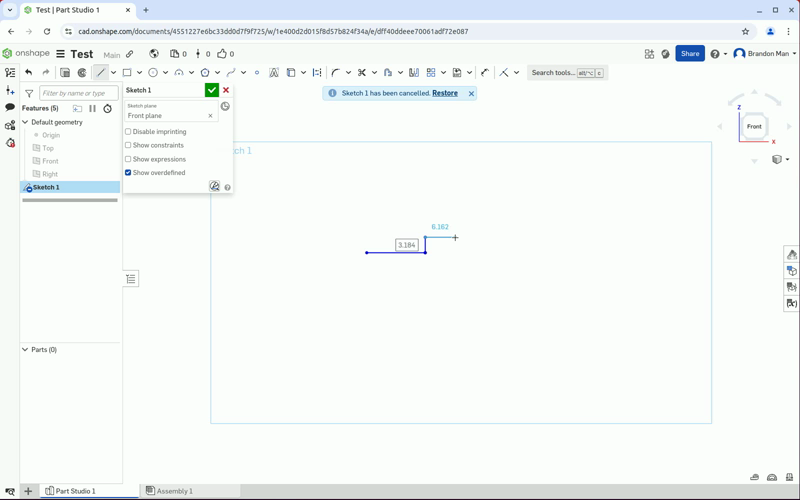
mouse_move(403, 237)
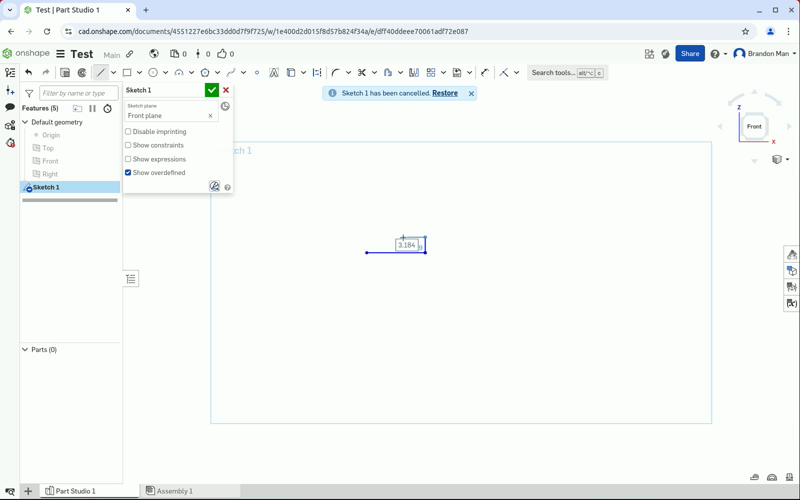
click(403, 237)
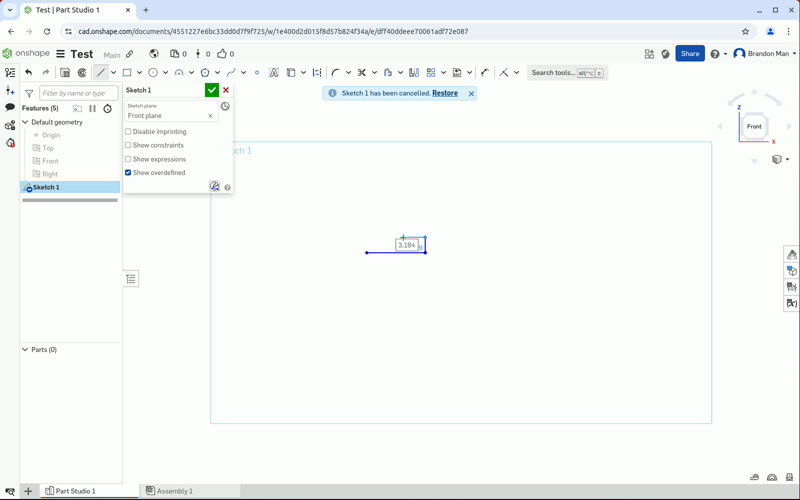
key_up(shift)
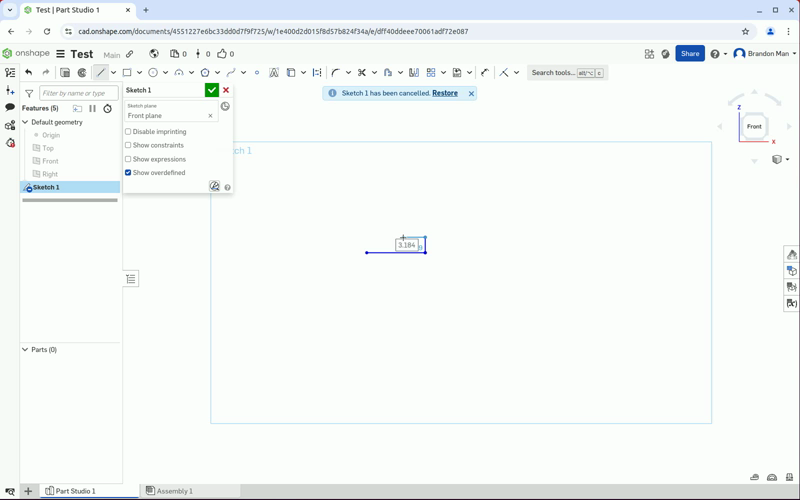
key_down(shift)
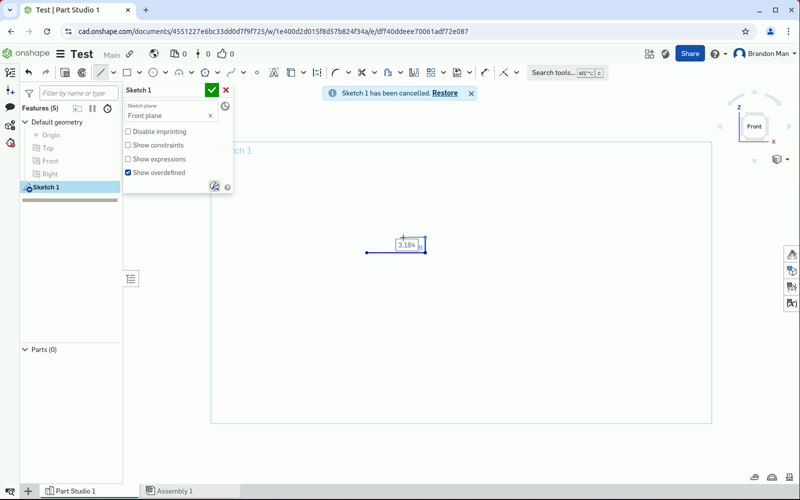
mouse_move(433, 237)
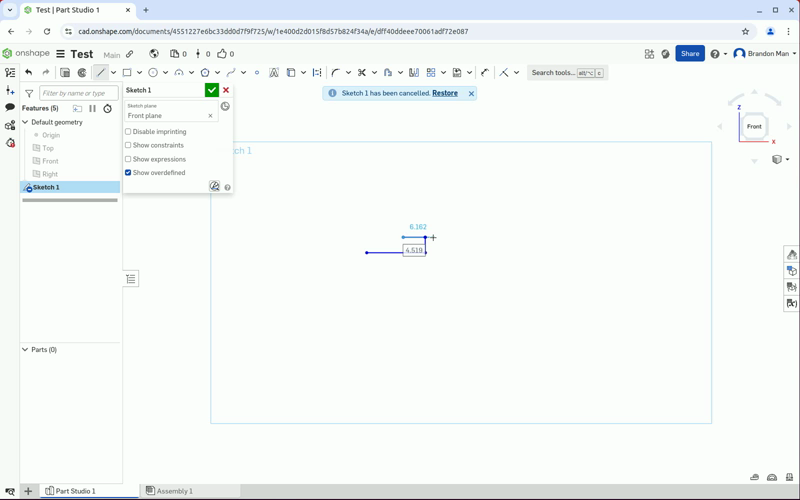
mouse_move(403, 222)
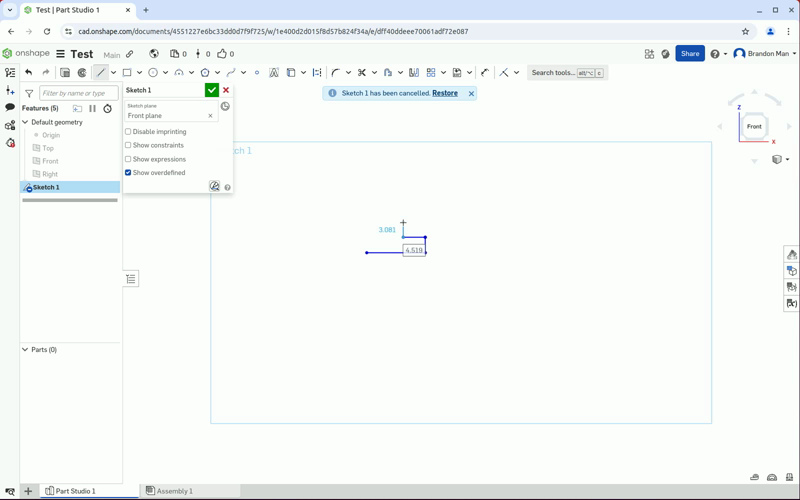
click(403, 222)
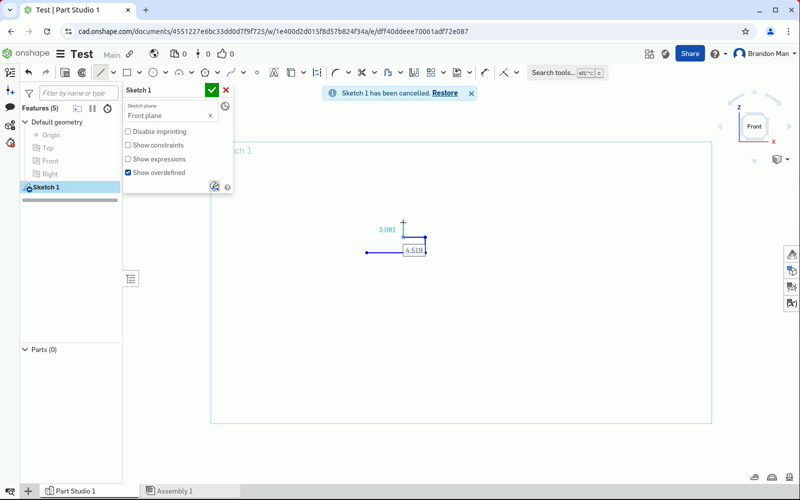
key_up(shift)
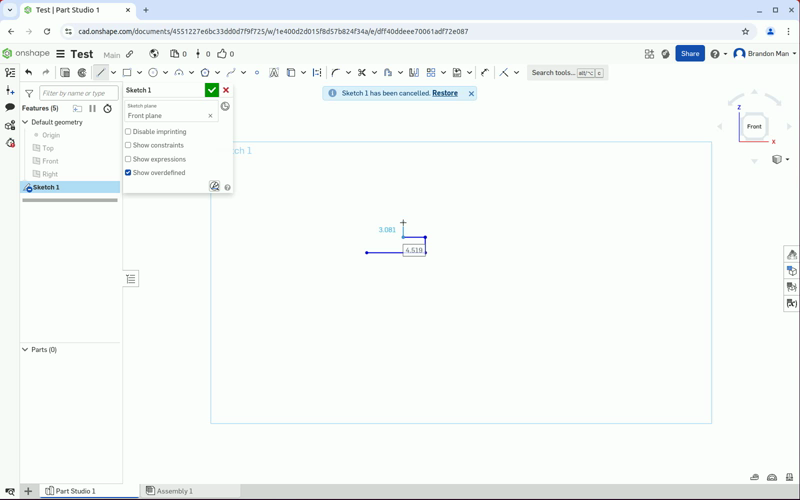
key_down(shift)
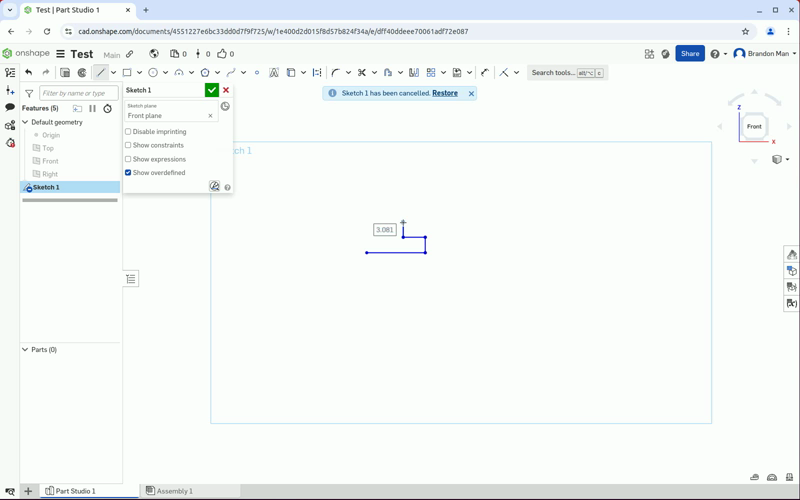
mouse_move(433, 222)
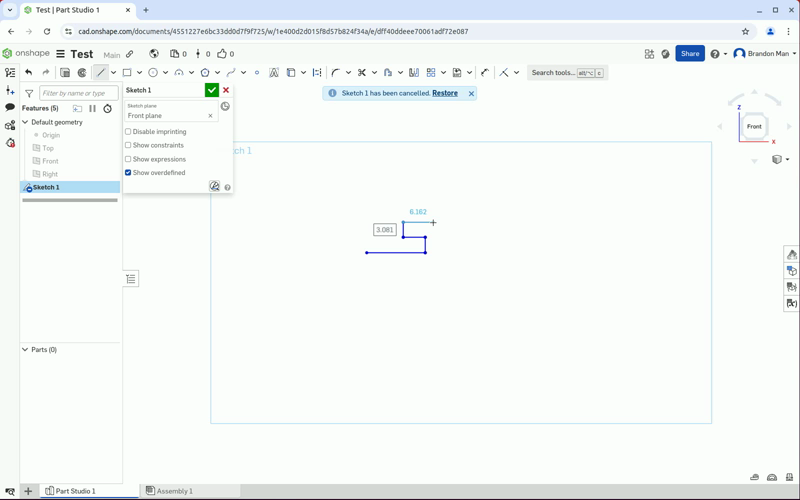
mouse_move(366, 222)
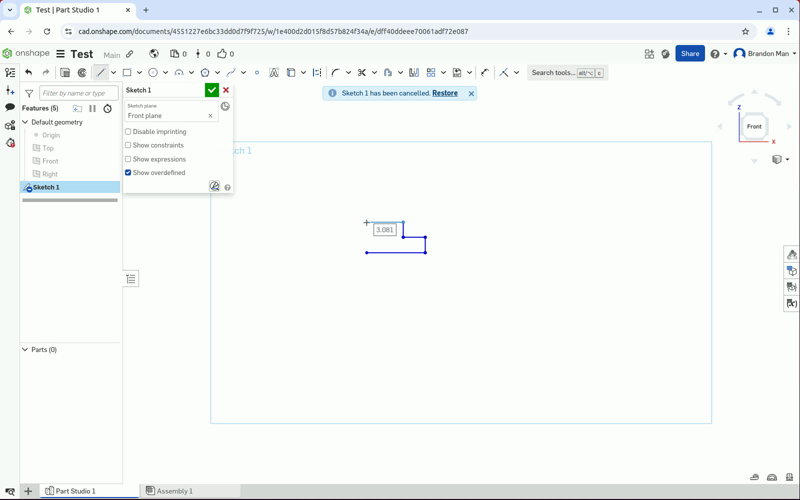
click(366, 222)
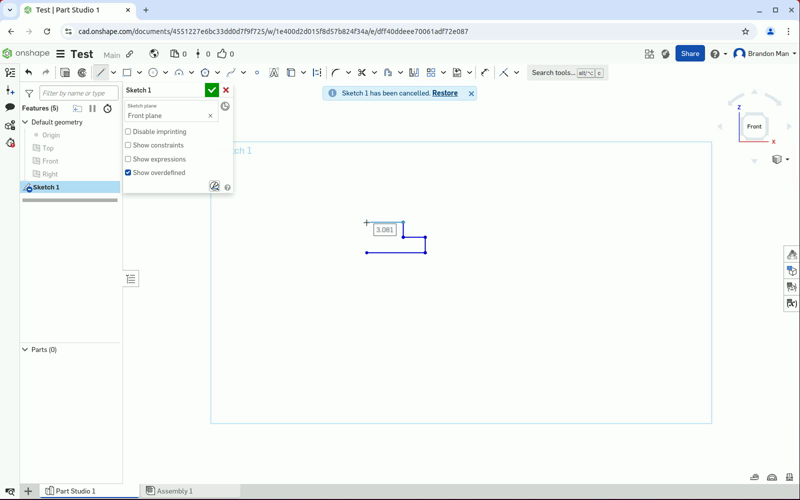
key_up(shift)
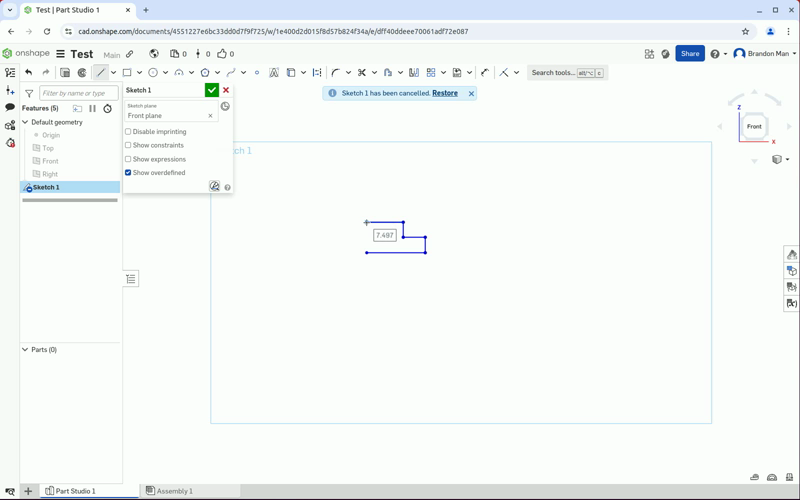
mouse_move(396, 222)
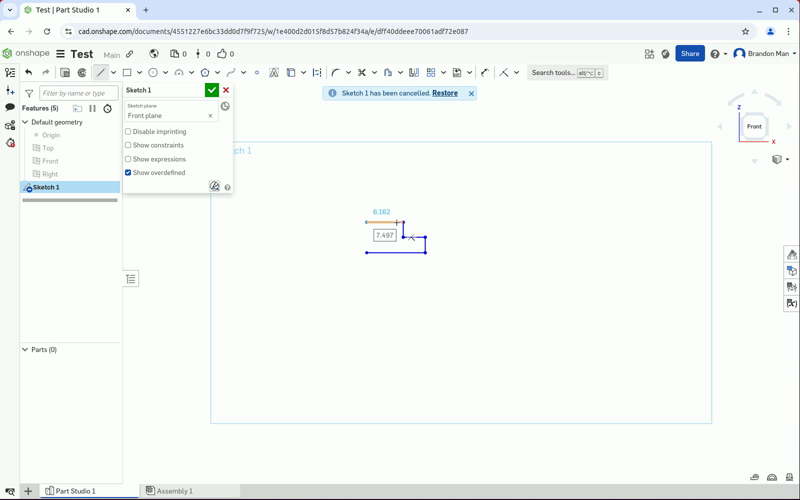
key_down(shift)
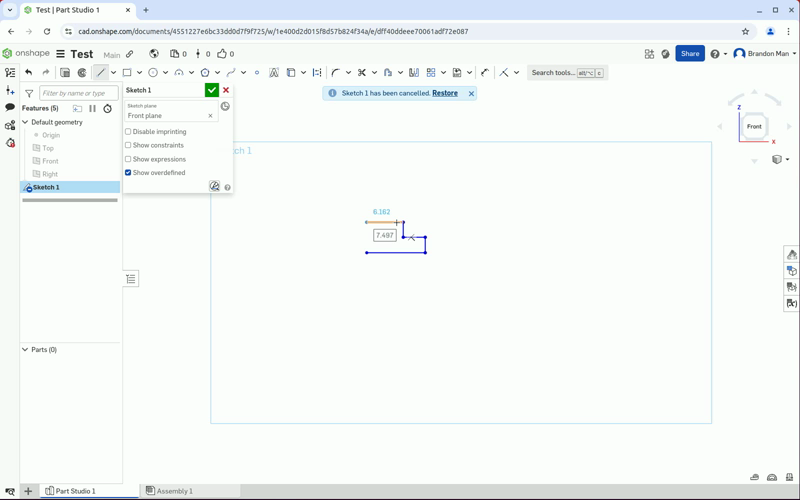
mouse_move(366, 252)
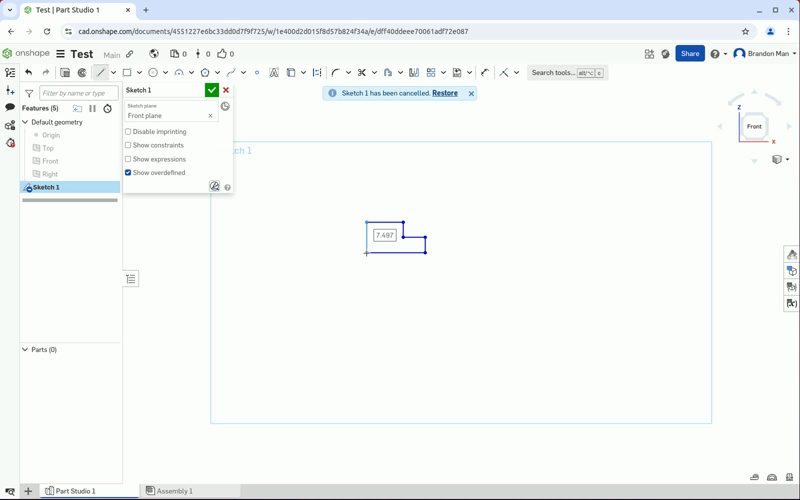
key_up(shift)
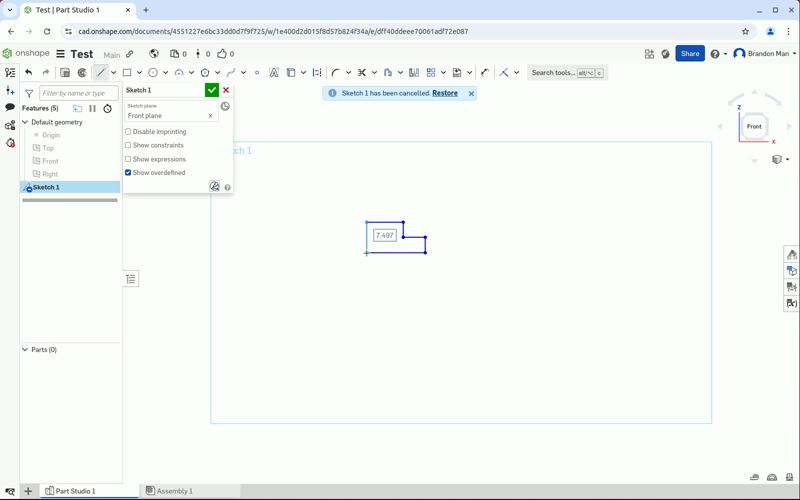
click(366, 252)
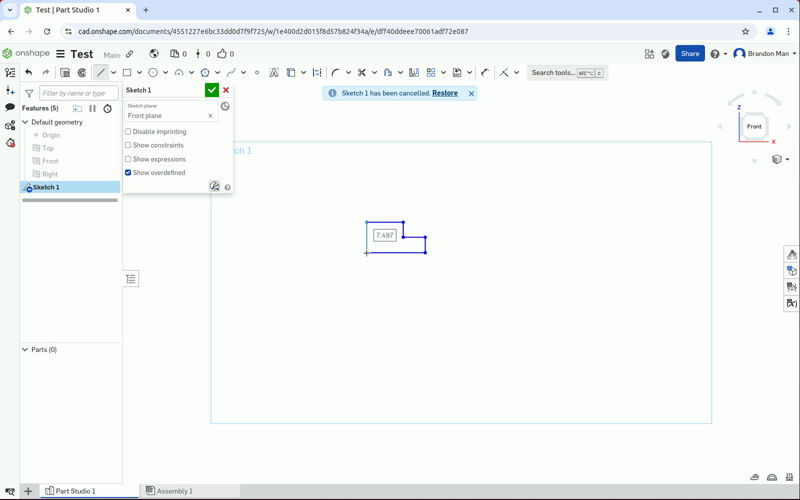
key(esc)
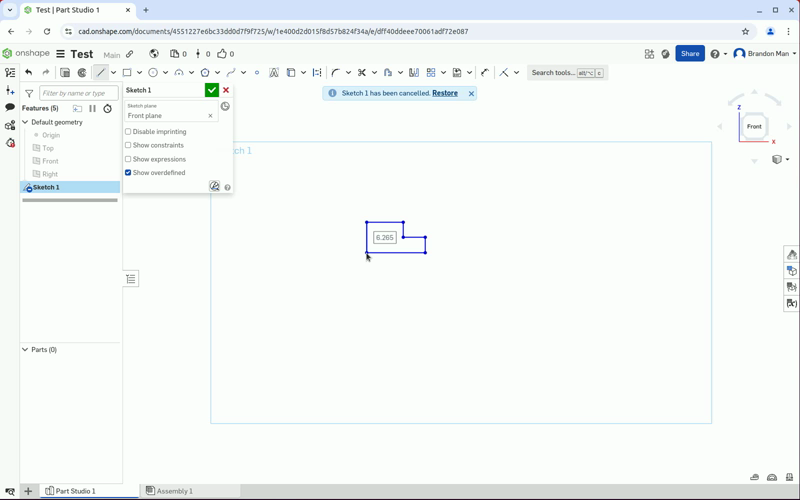
mouse_move(381, 243)
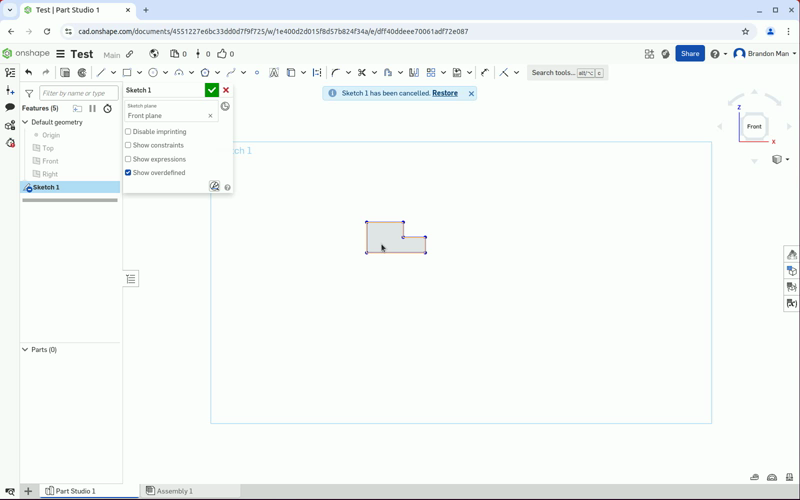
scroll(6)
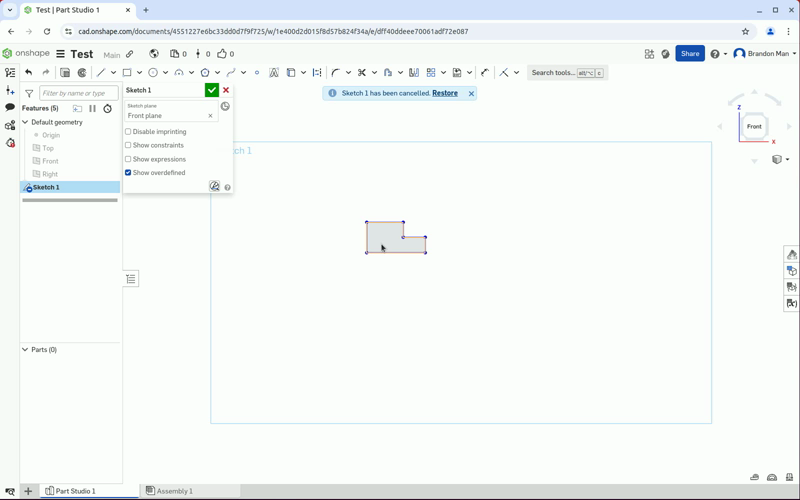
scroll(6)
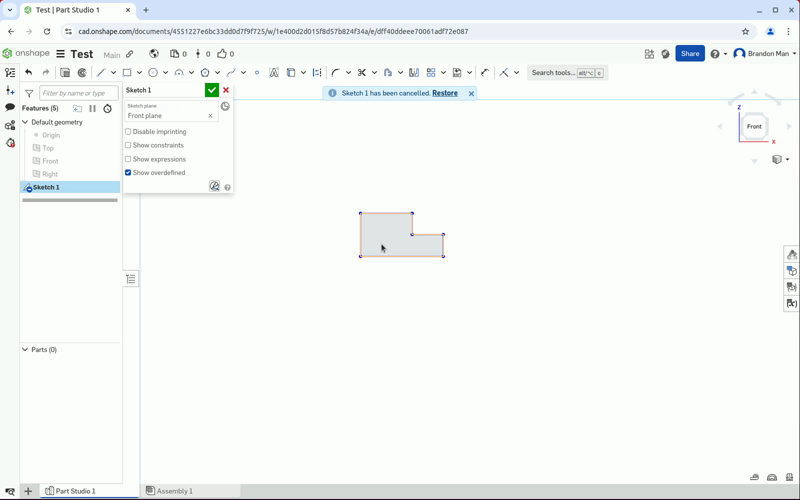
scroll(6)
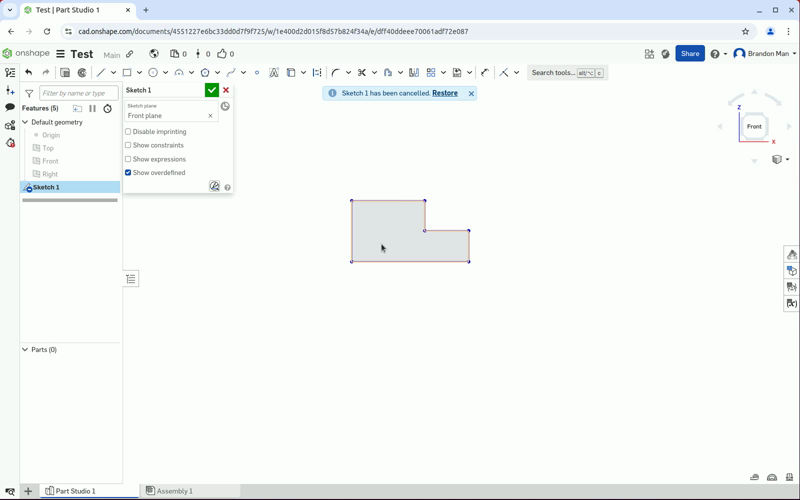
scroll(6)
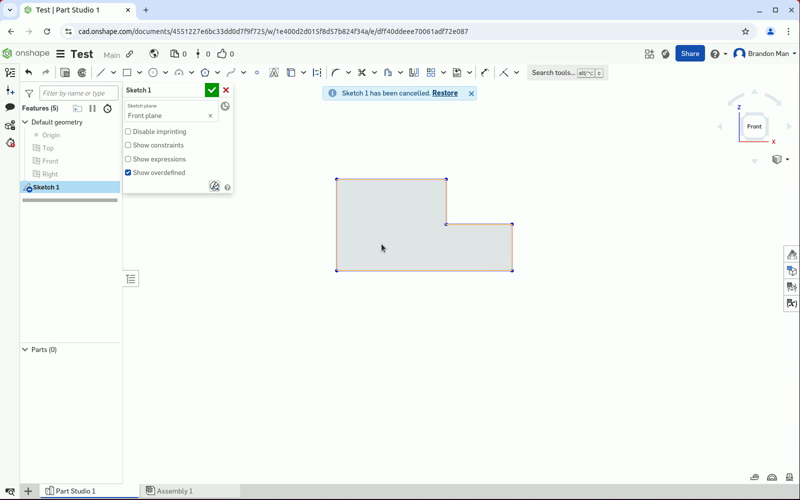
scroll(6)
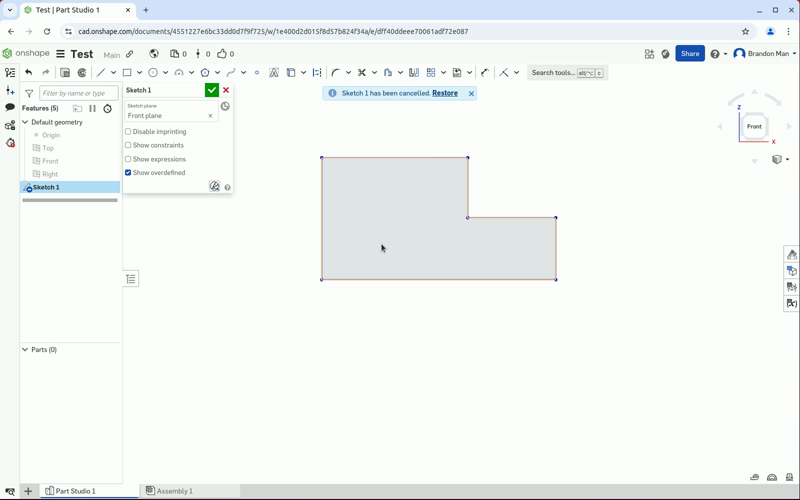
scroll(6)
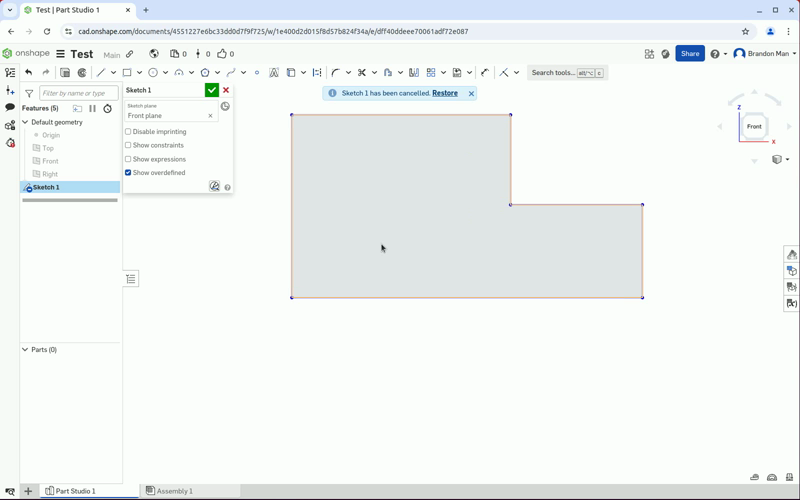
scroll(6)
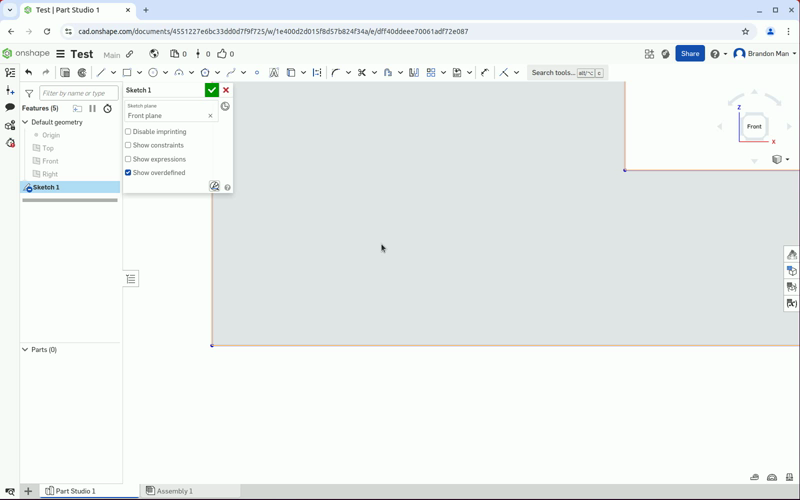
click(381, 243)
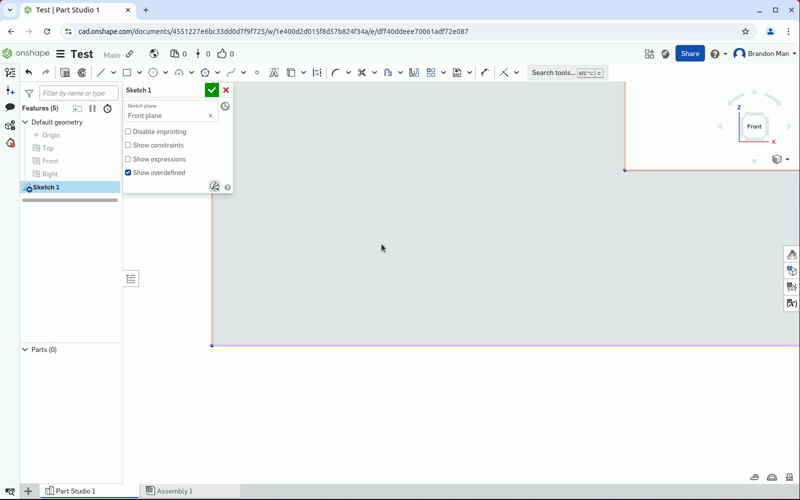
scroll(-6)
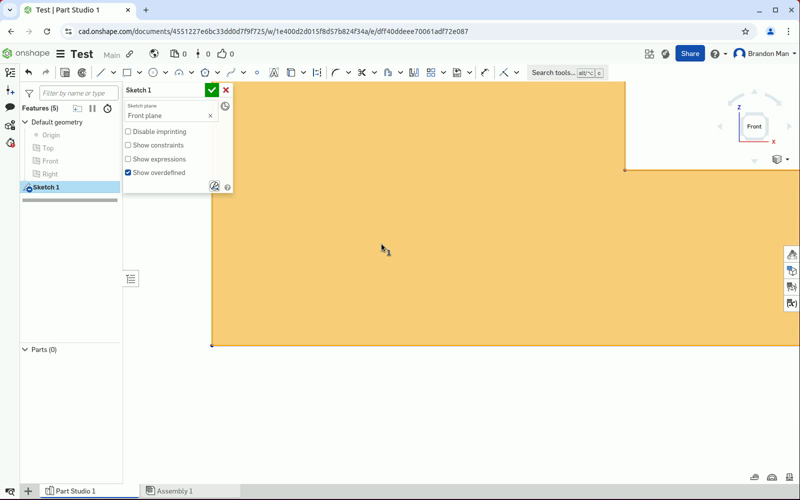
scroll(-6)
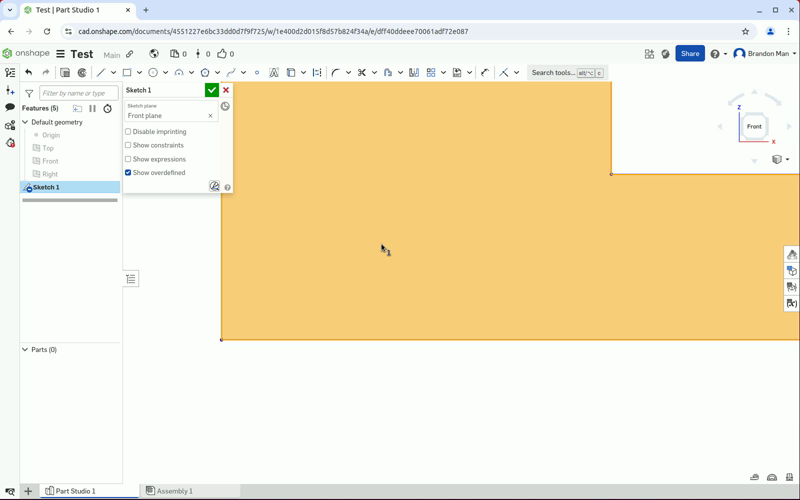
scroll(-6)
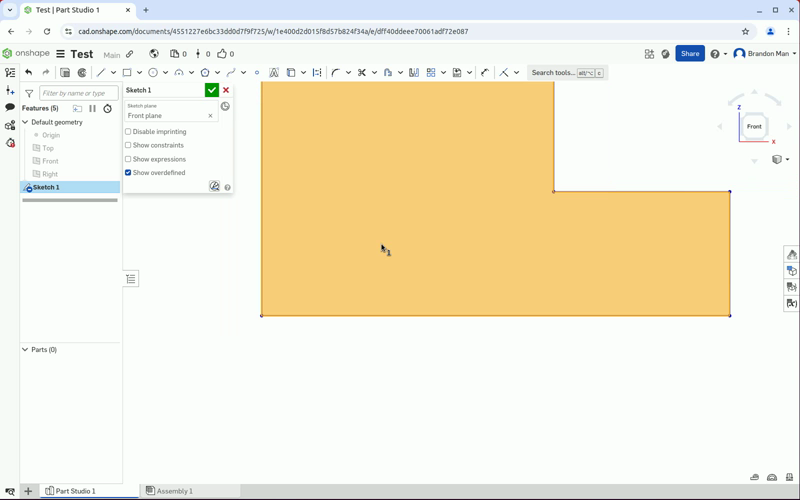
scroll(-6)
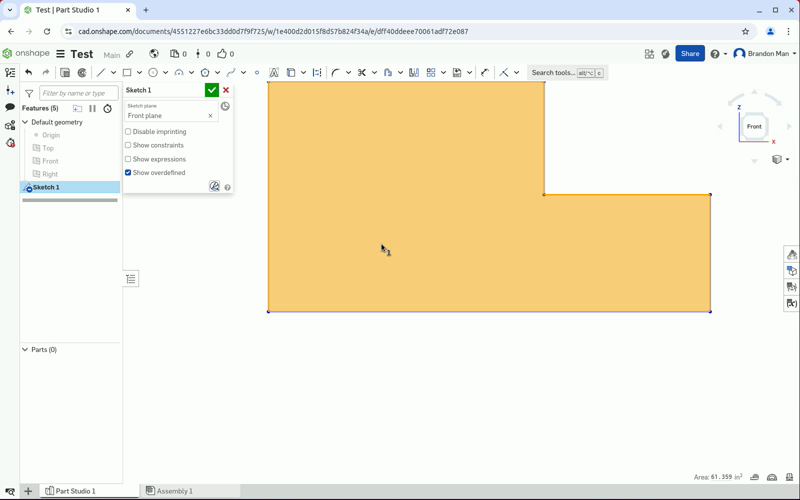
scroll(-6)
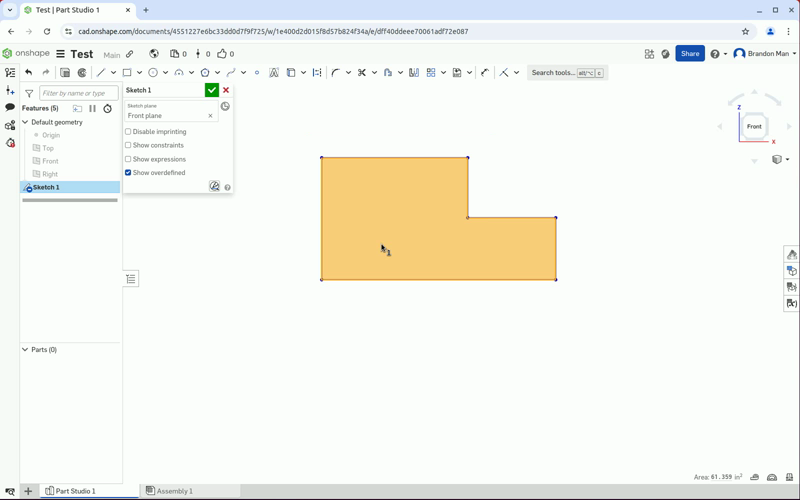
scroll(-6)
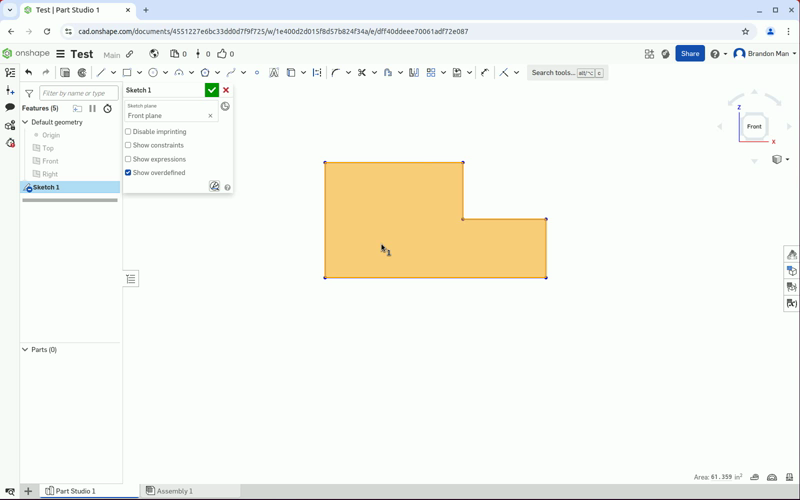
scroll(-6)
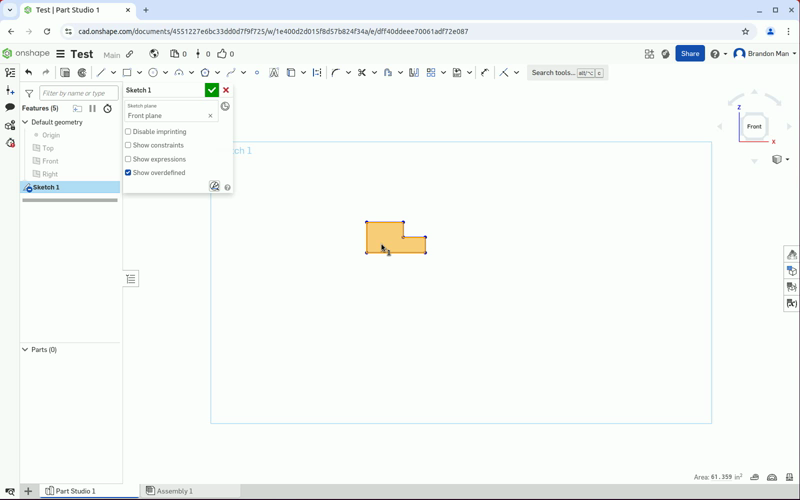
mouse_move(73, 352)
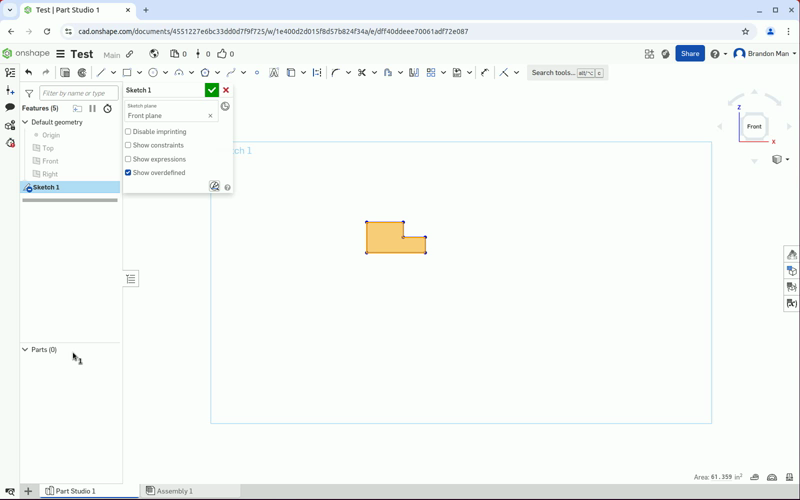
key(shift+y)
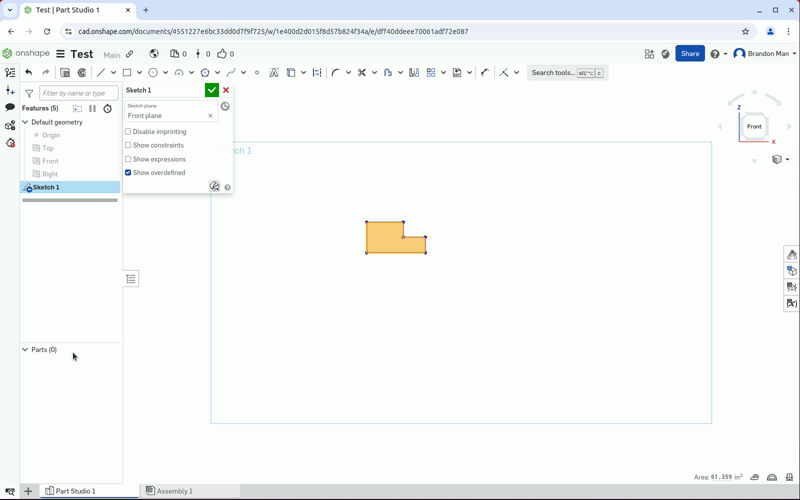
key(shift+e)
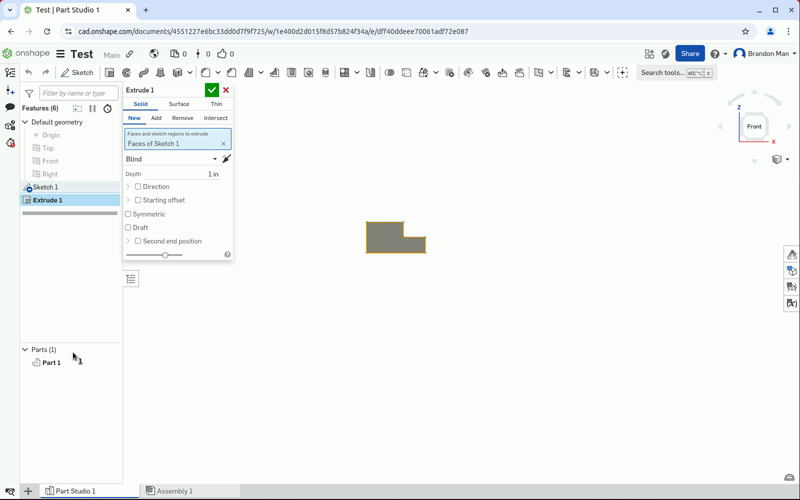
mouse_move(143, 106)
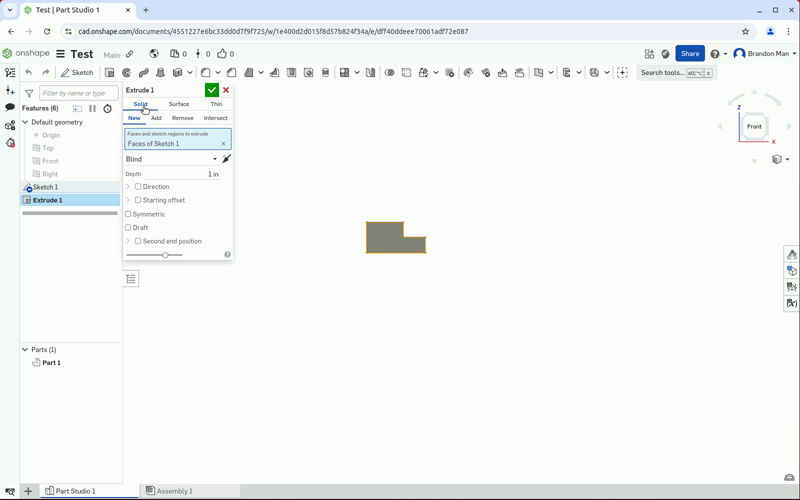
click(143, 106)
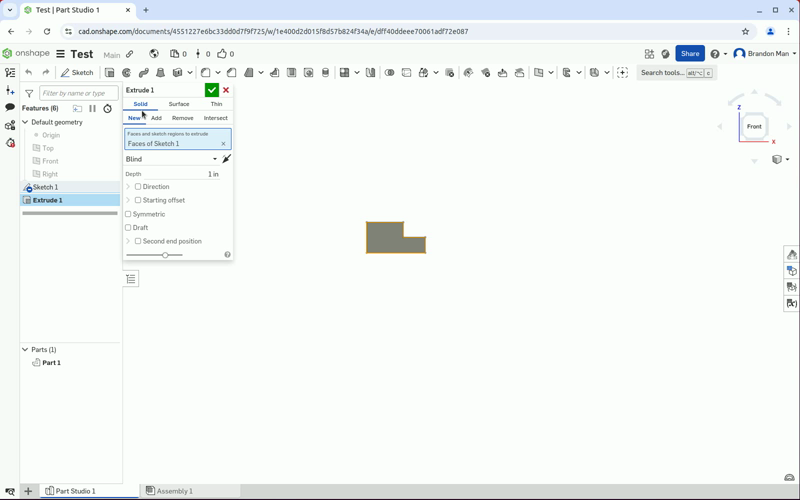
mouse_move(137, 120)
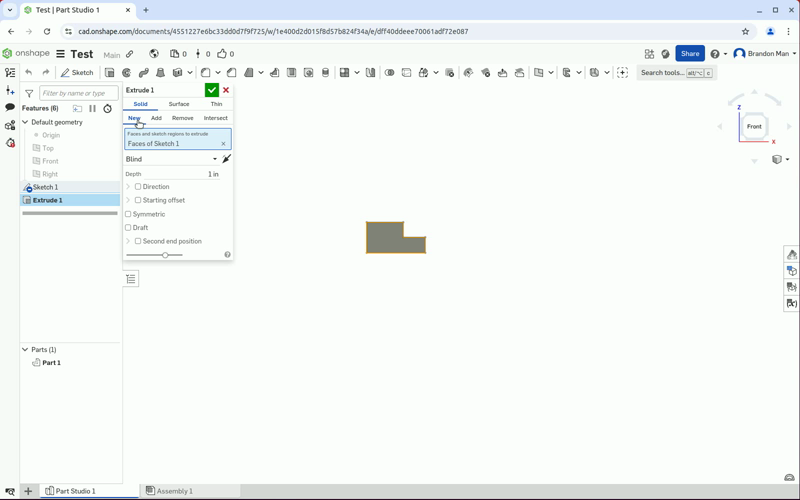
click(137, 120)
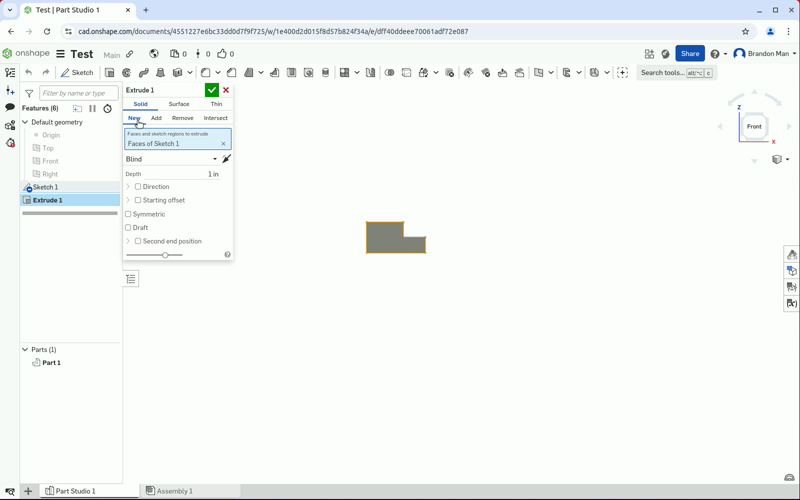
key(tab, 4)
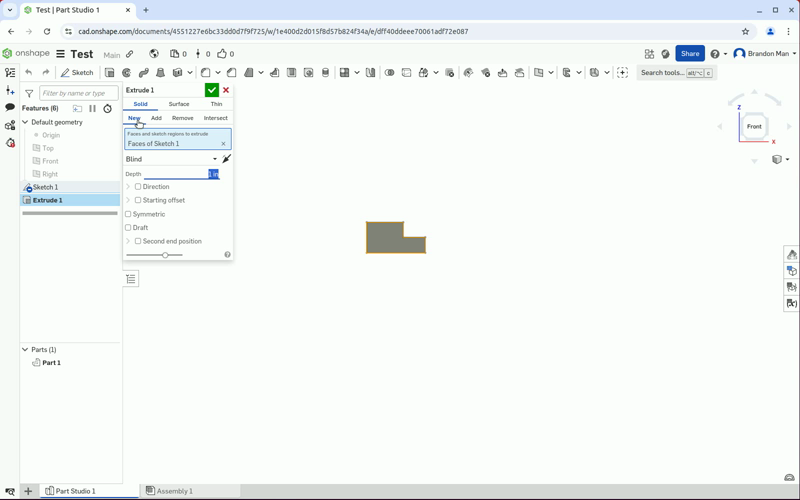
text(9.628)
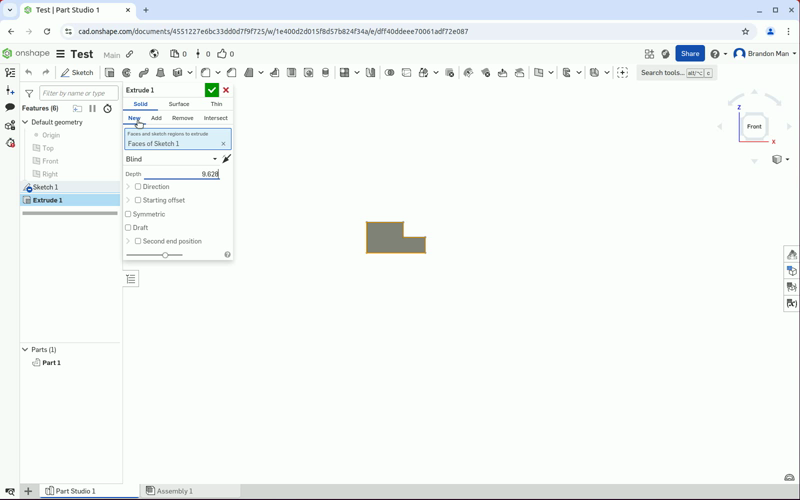
key(tab, 3)
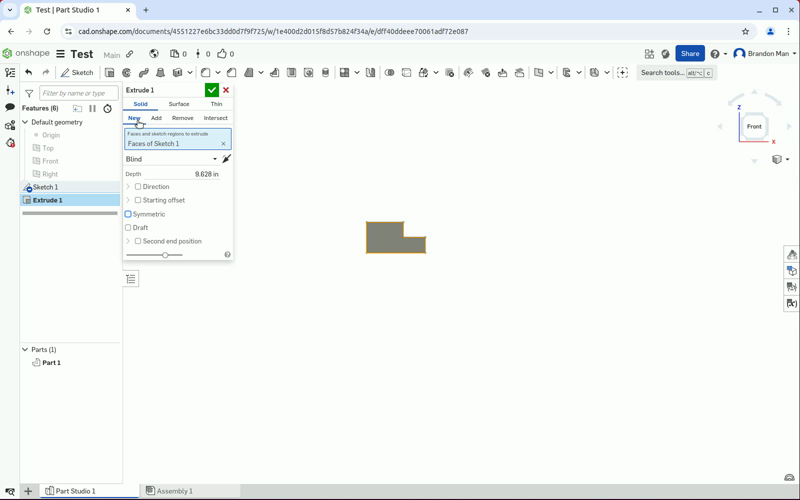
key(space)
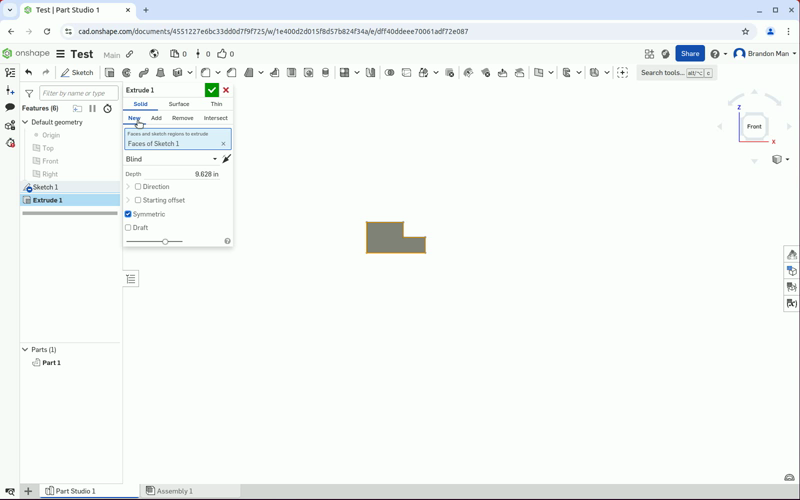
key(enter)
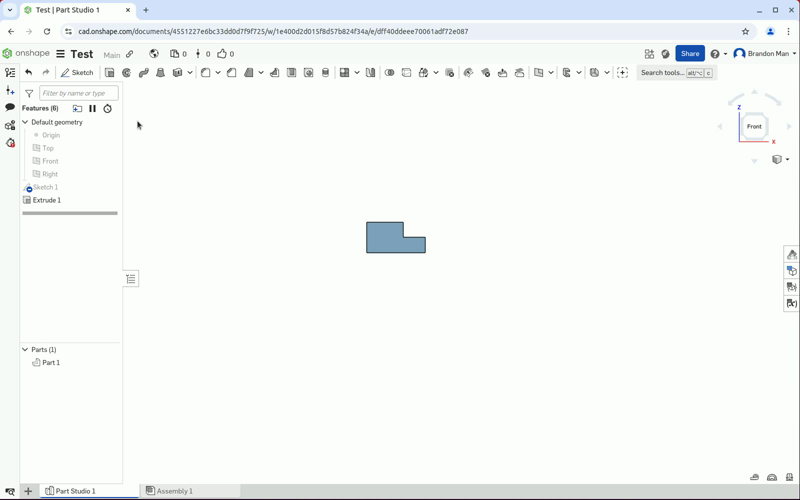
key(shift+h)
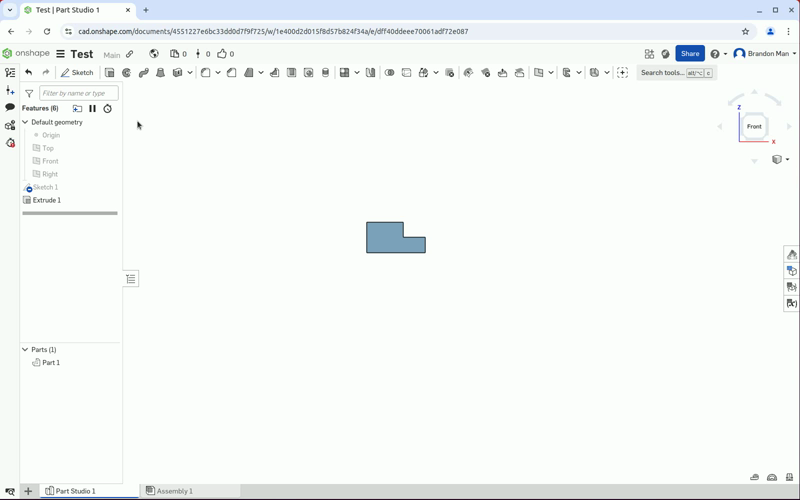
key(shift+h)
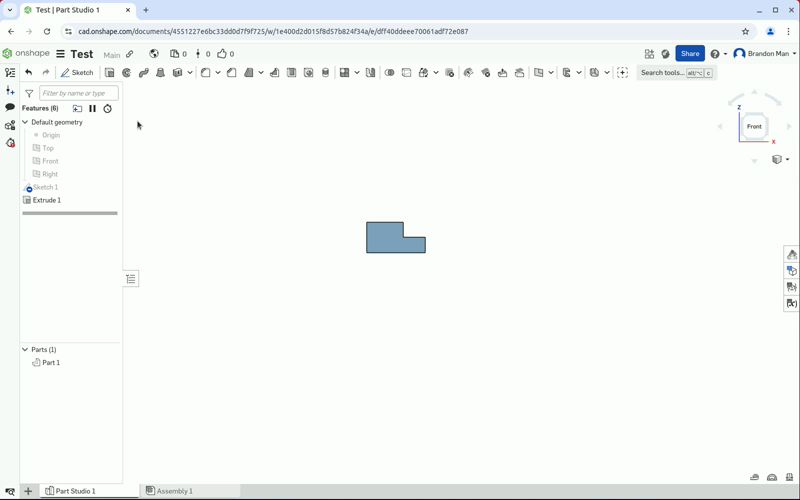
mouse_move(73, 189)
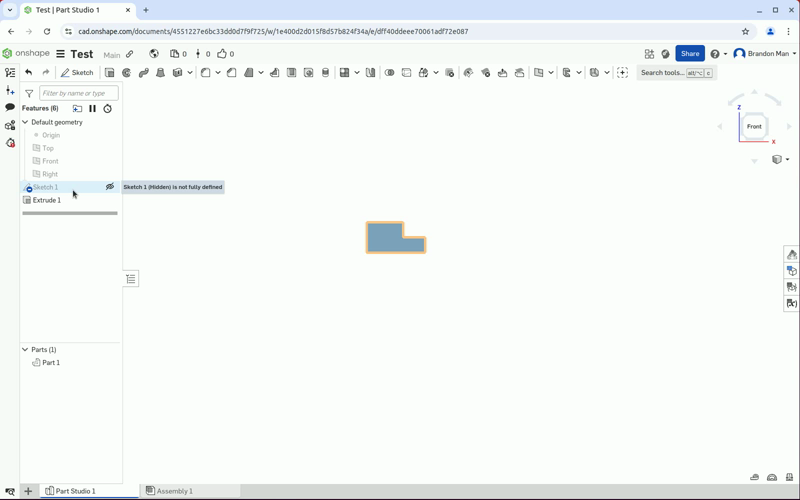
click(73, 189)
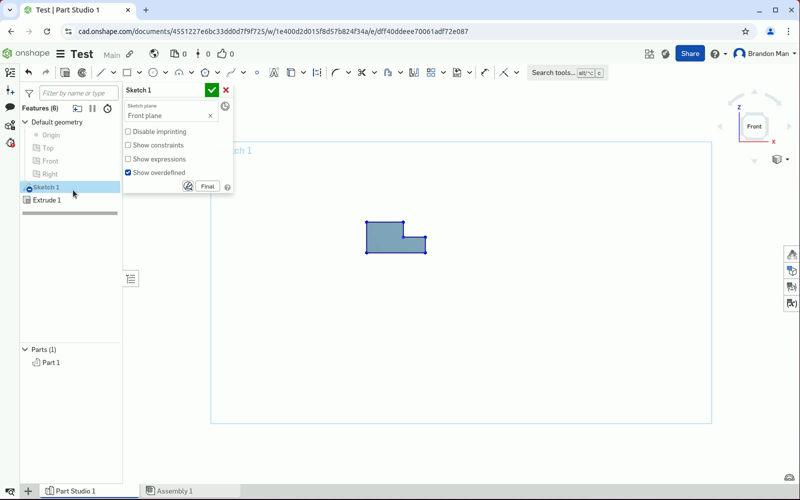
mouse_move(229, 92)
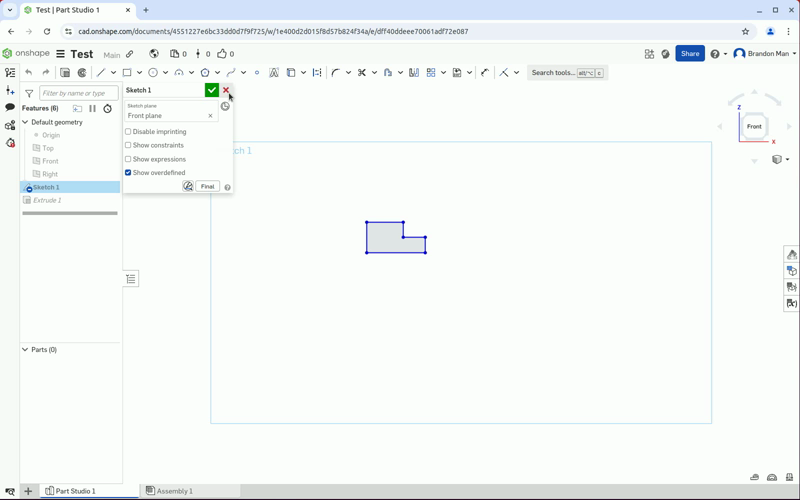
click(229, 92)
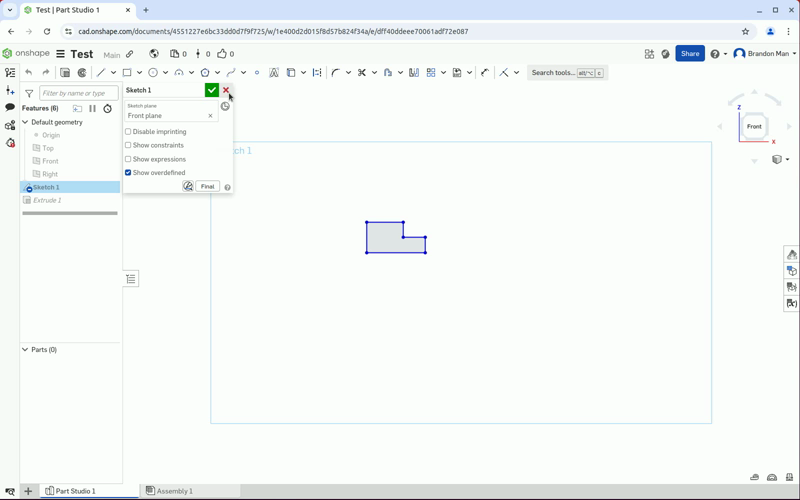
key(shift+s)
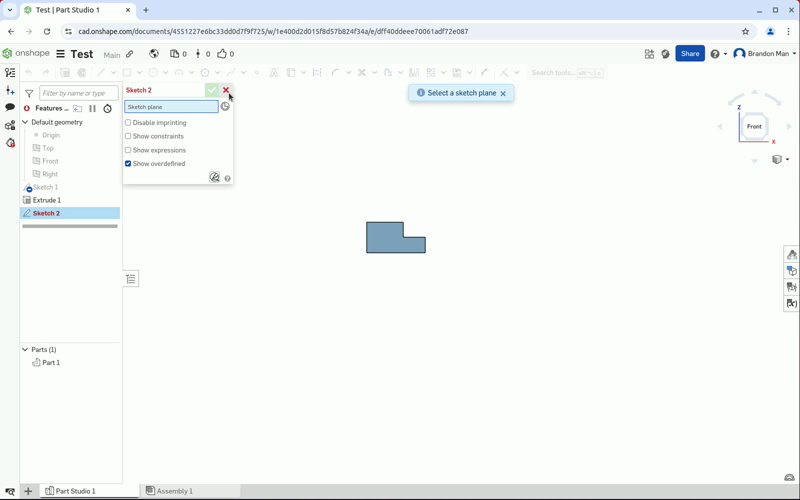
mouse_move(73, 163)
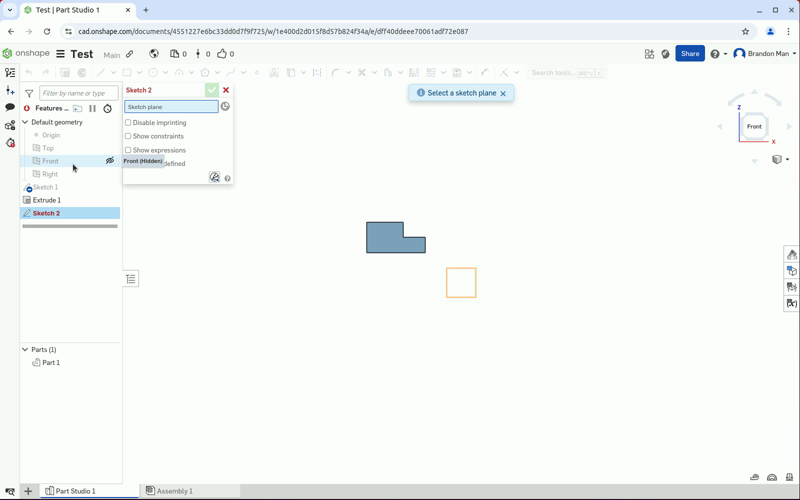
click(73, 163)
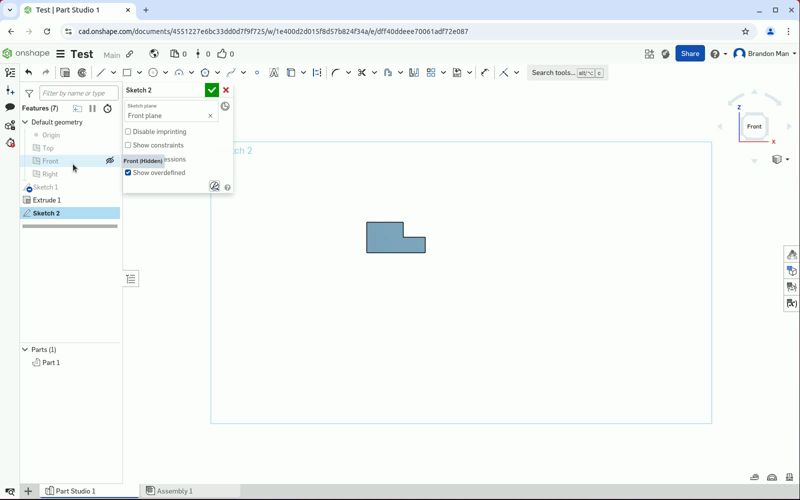
mouse_move(73, 352)
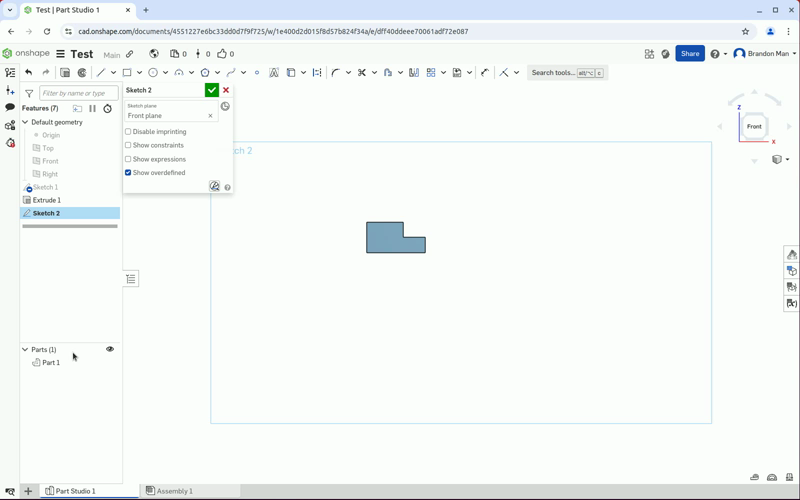
key(y)
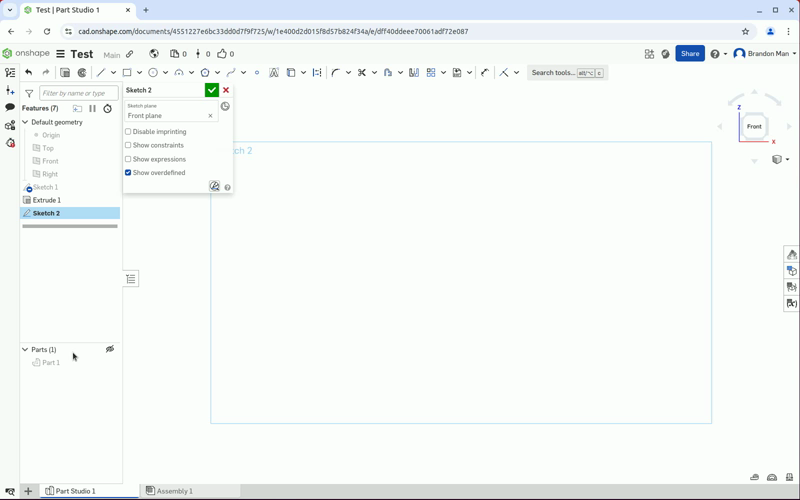
key(l)
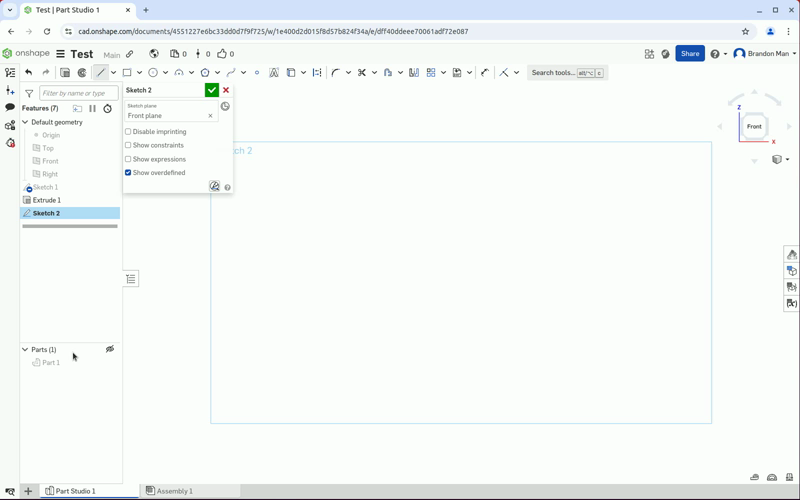
key_down(shift)
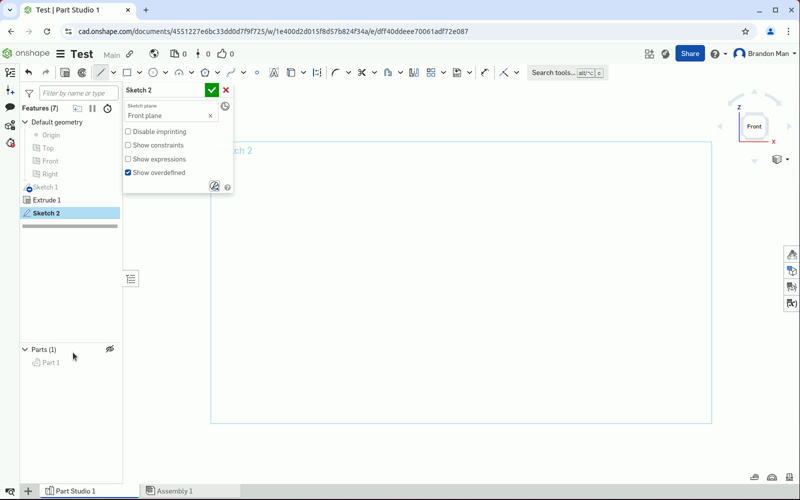
mouse_move(348, 282)
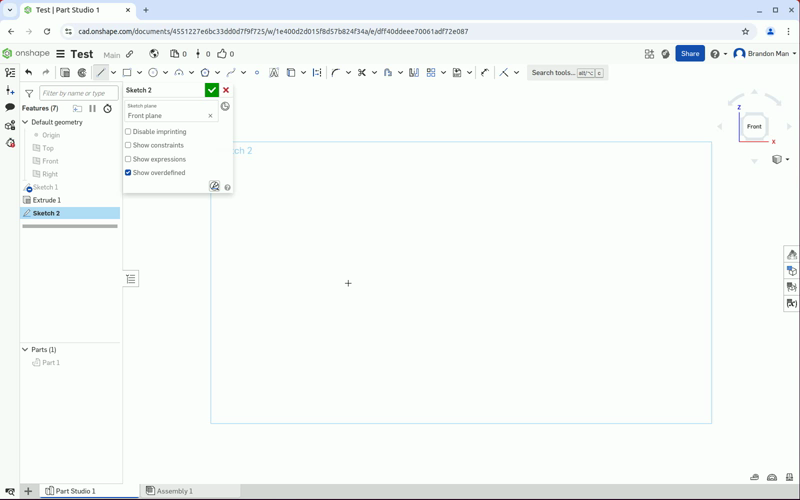
click(348, 282)
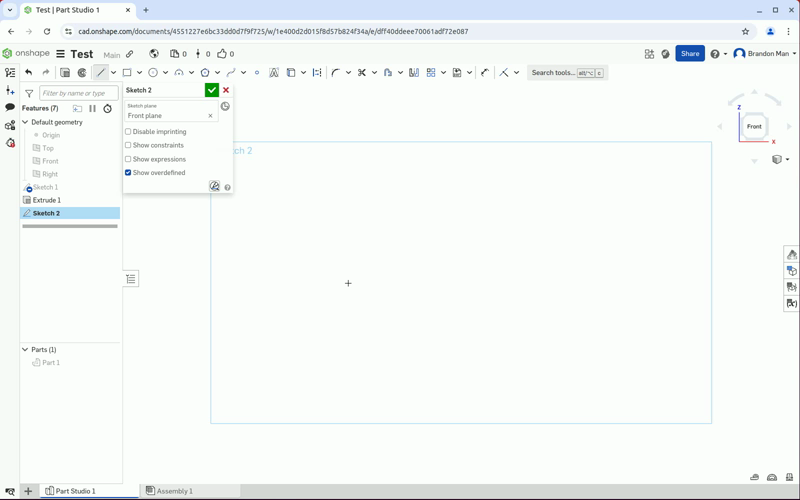
key_up(shift)
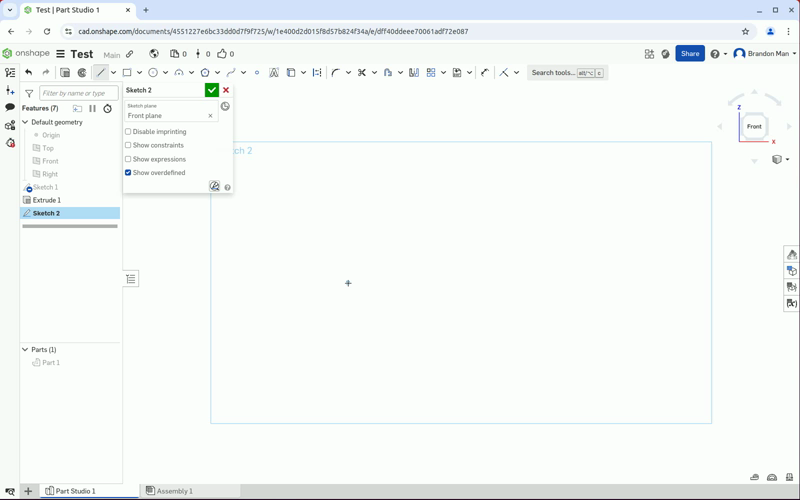
key_down(shift)
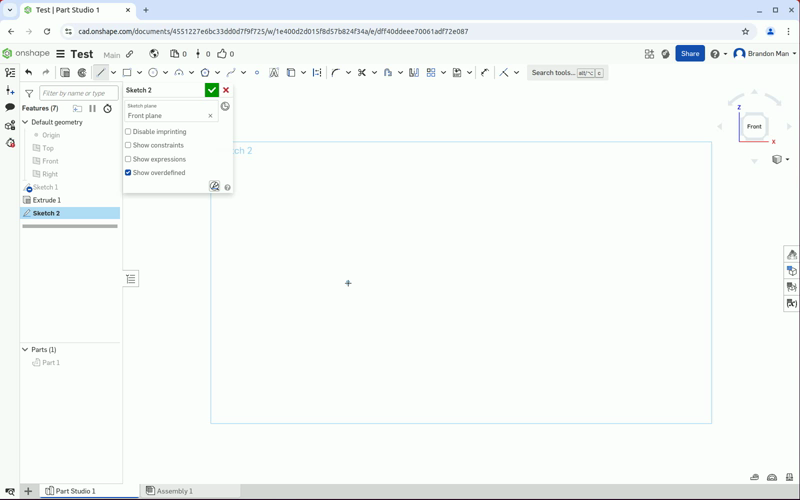
mouse_move(460, 282)
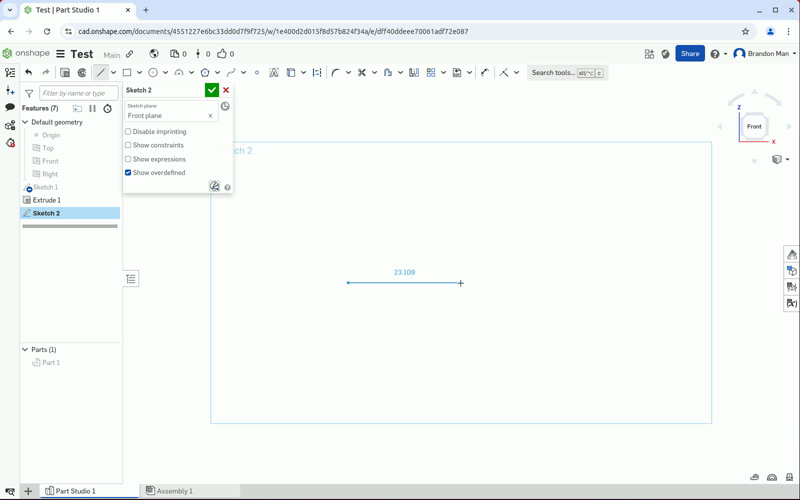
click(460, 282)
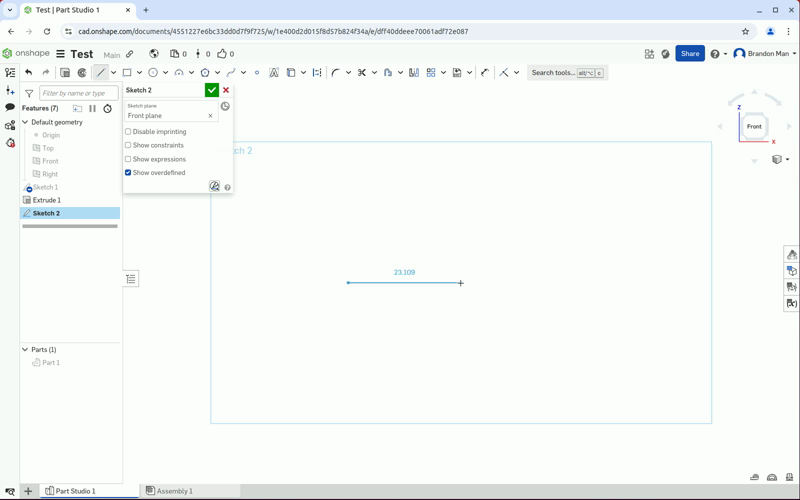
key_up(shift)
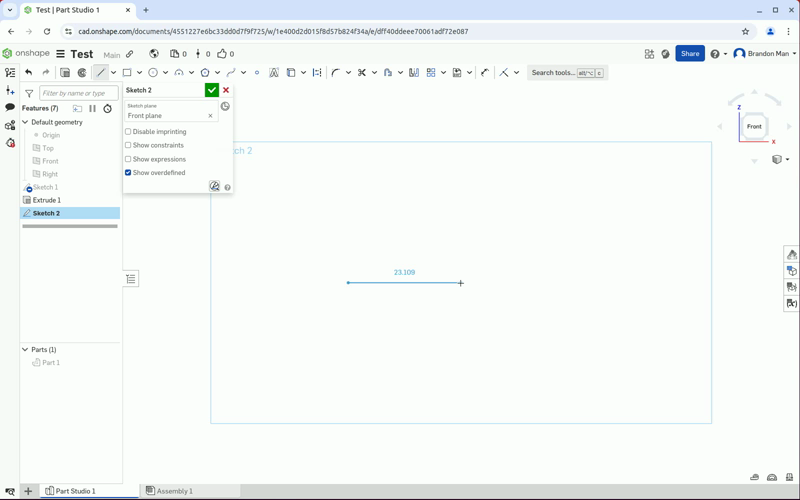
key_down(shift)
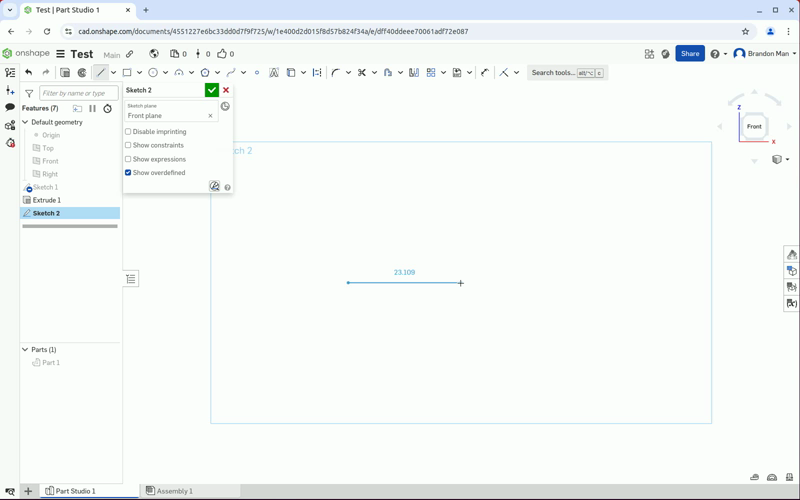
mouse_move(490, 282)
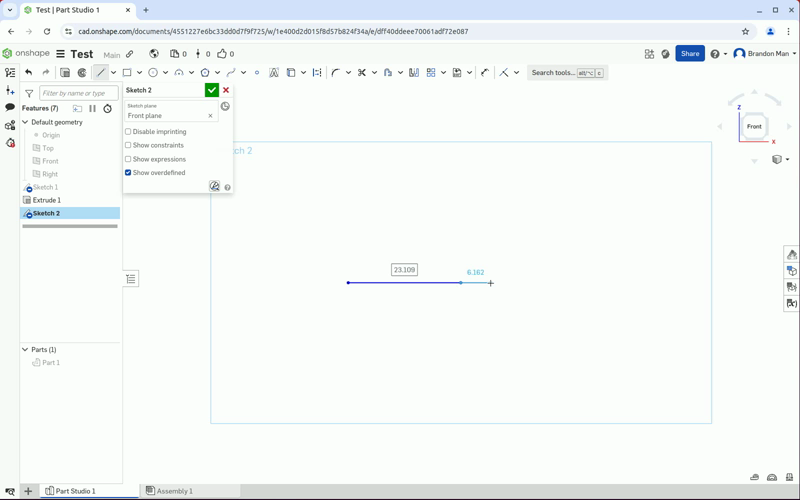
mouse_move(460, 267)
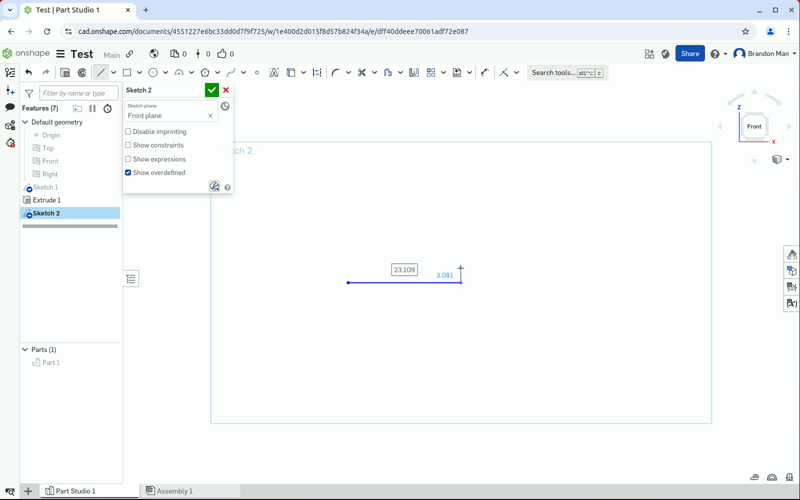
click(460, 267)
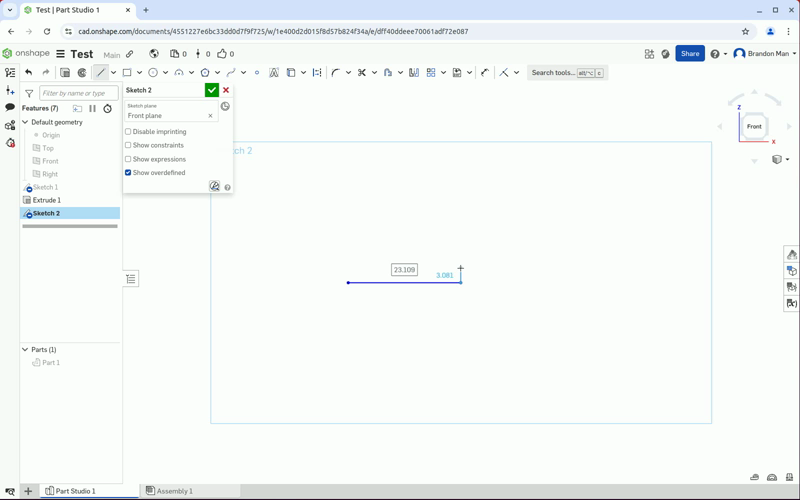
key_up(shift)
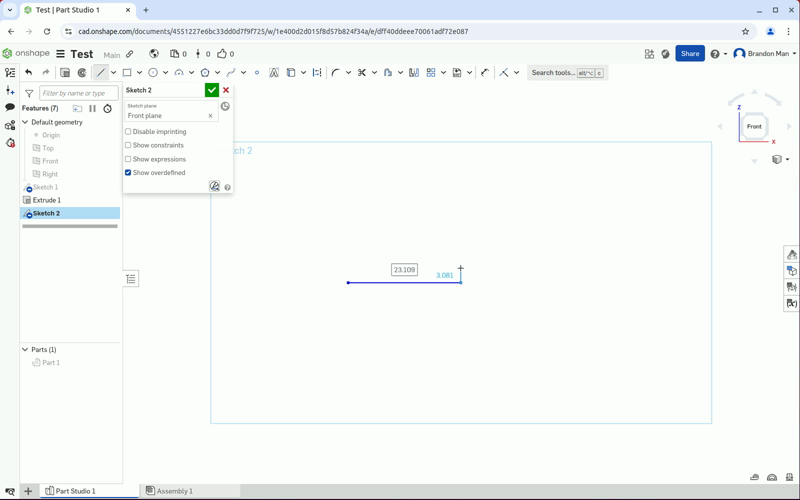
key_down(shift)
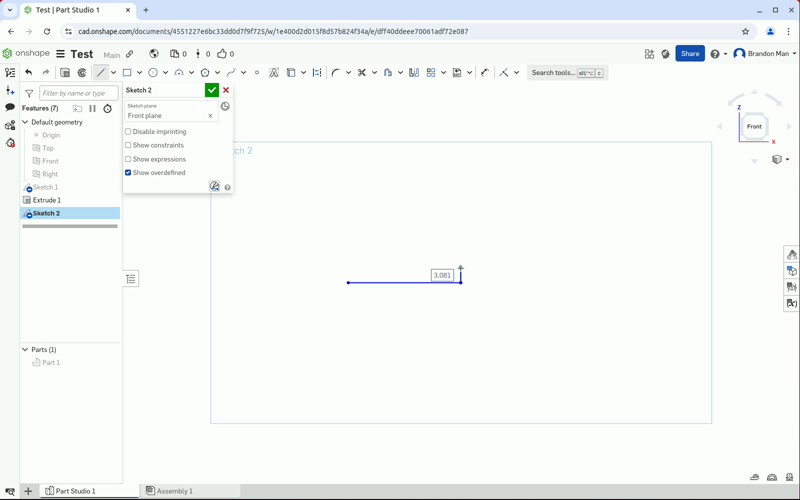
mouse_move(490, 267)
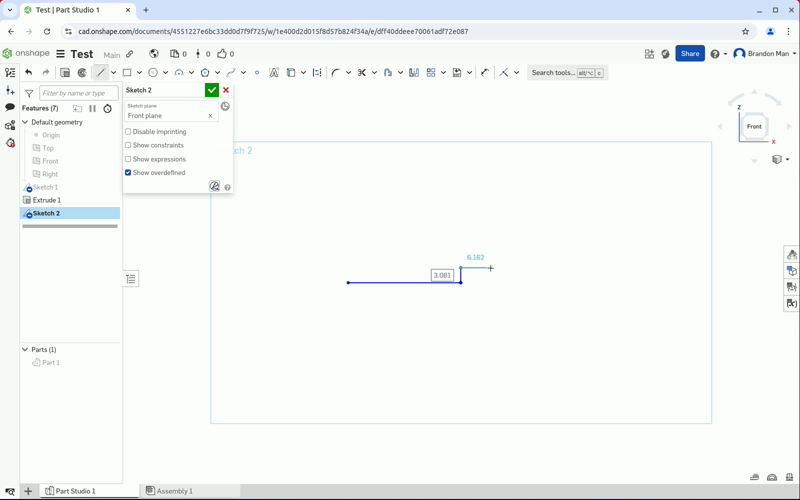
mouse_move(422, 267)
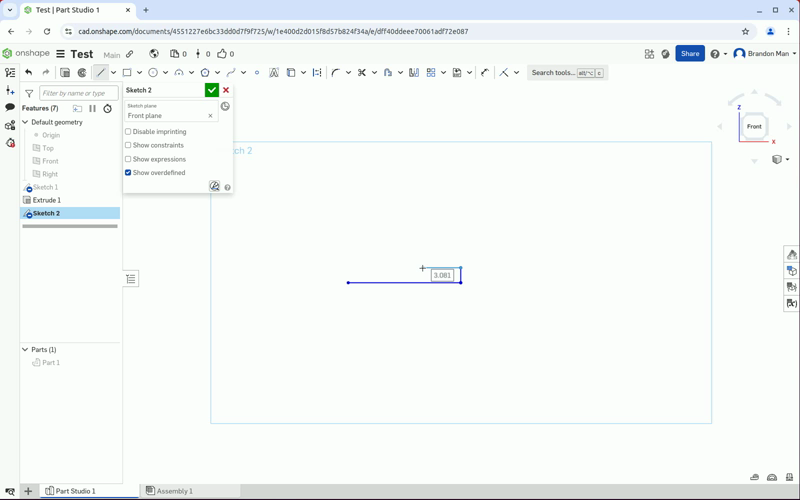
click(422, 267)
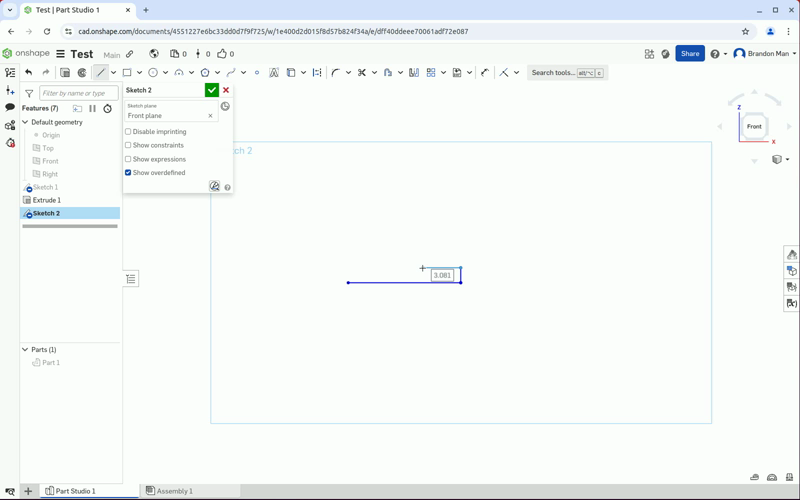
key_up(shift)
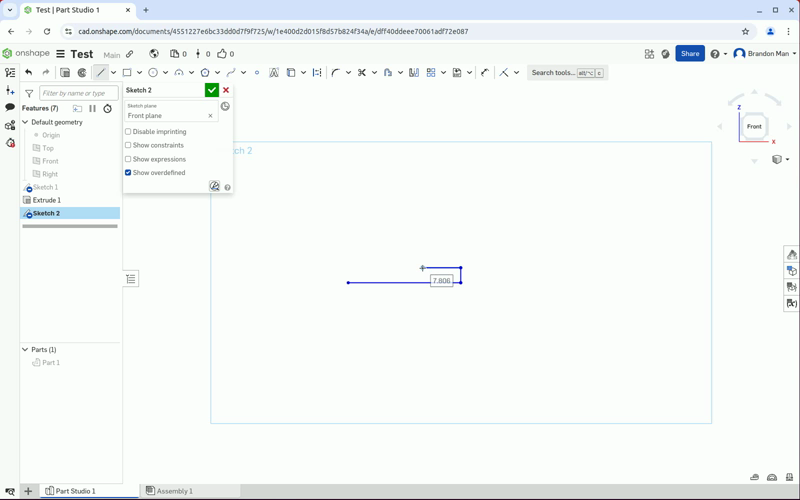
key_down(shift)
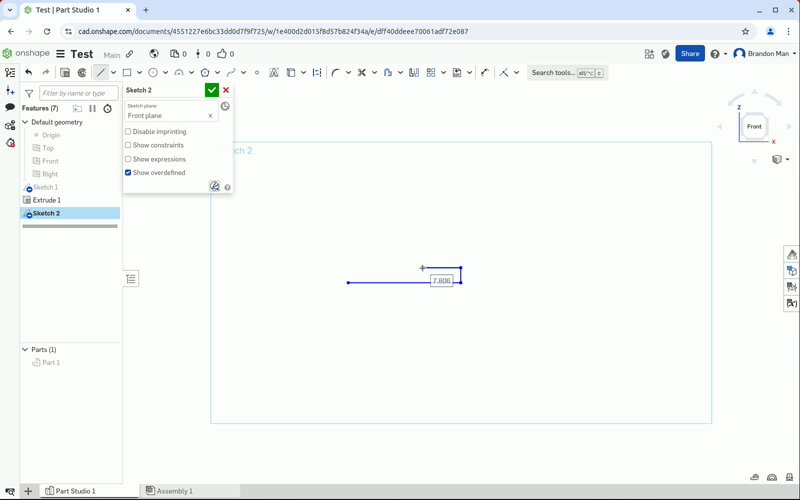
mouse_move(453, 267)
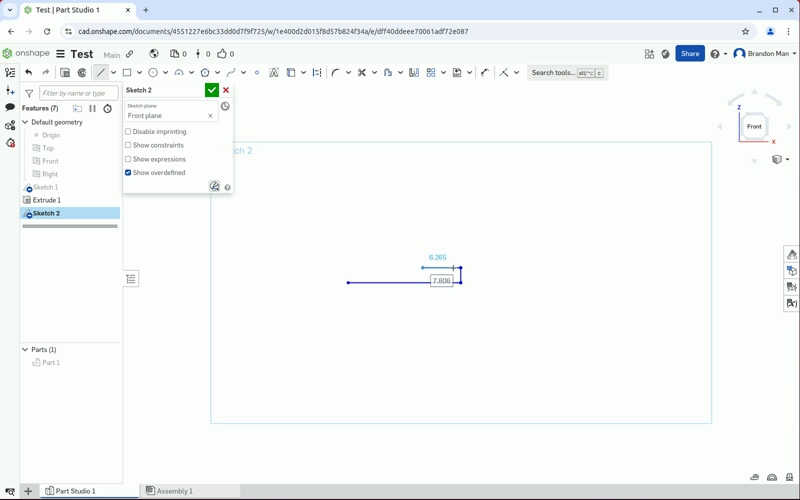
mouse_move(422, 253)
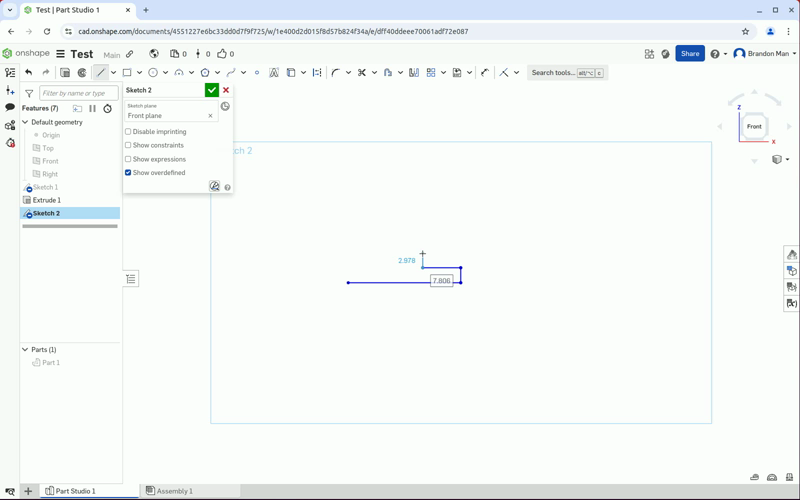
click(422, 253)
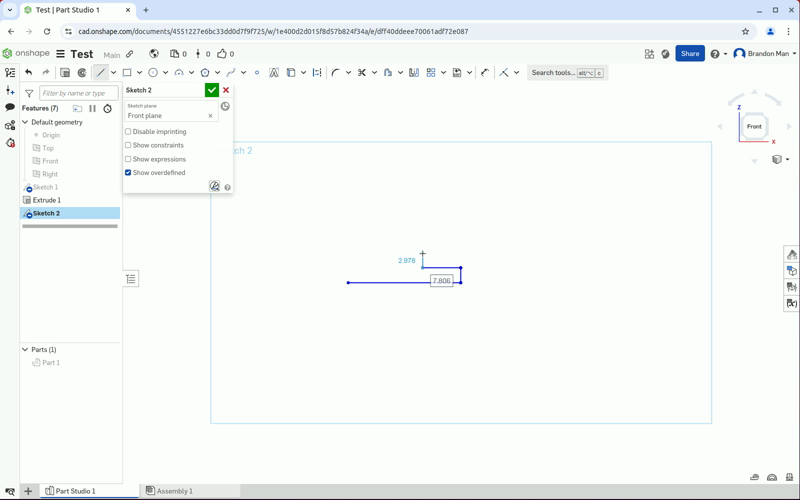
key_up(shift)
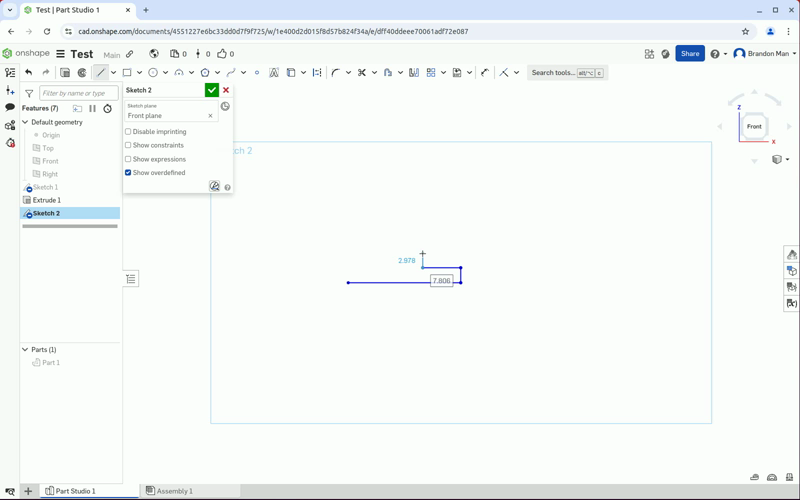
key_down(shift)
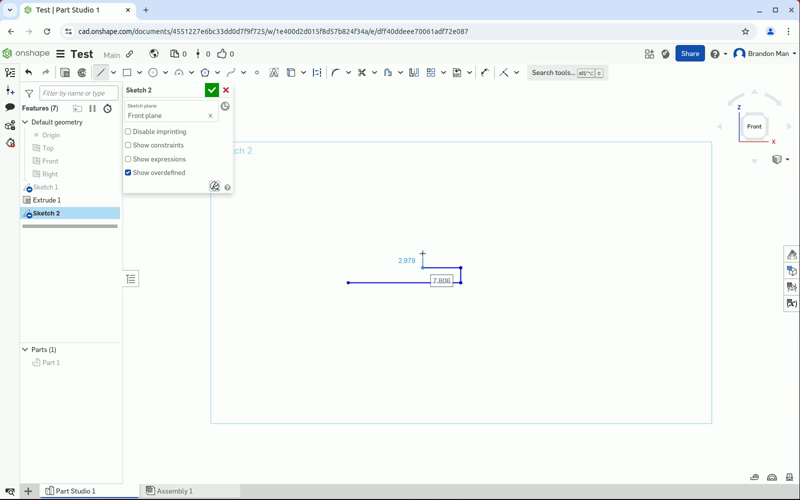
mouse_move(453, 253)
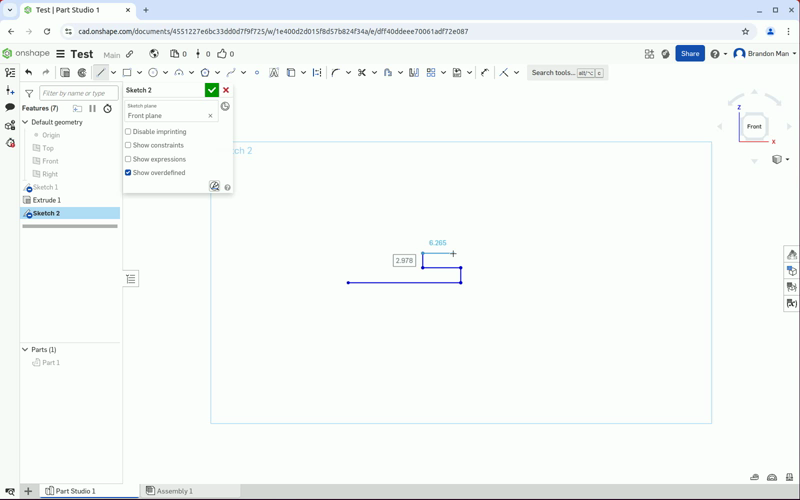
mouse_move(365, 253)
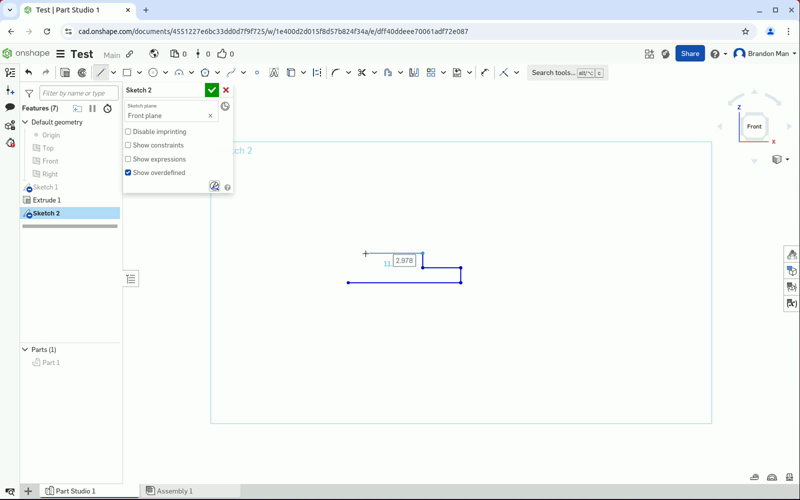
click(365, 253)
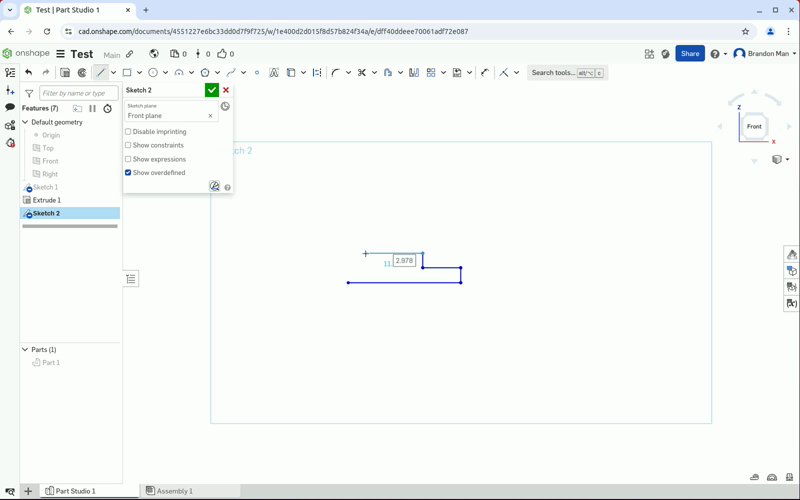
key_up(shift)
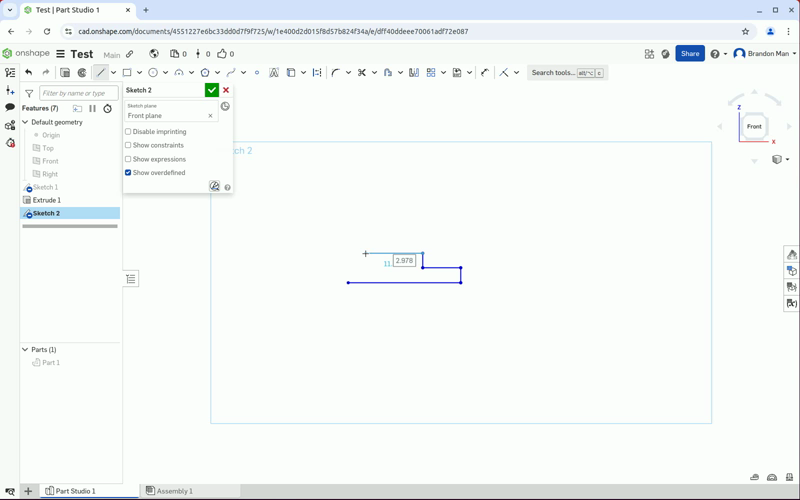
key_down(shift)
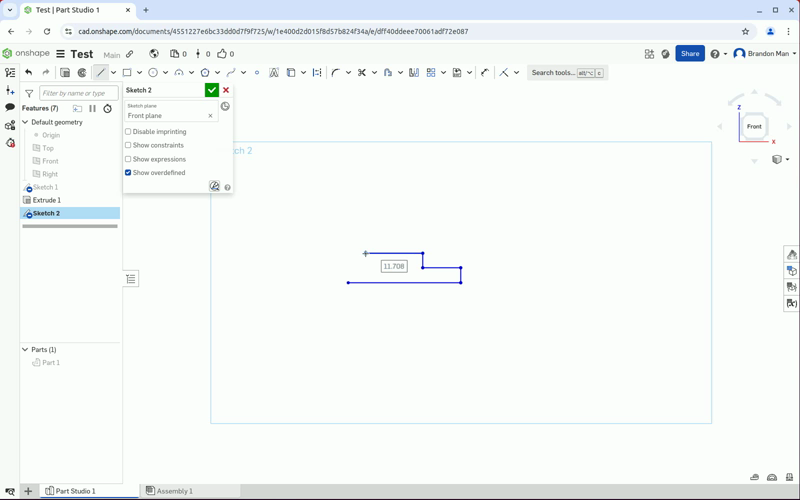
mouse_move(395, 253)
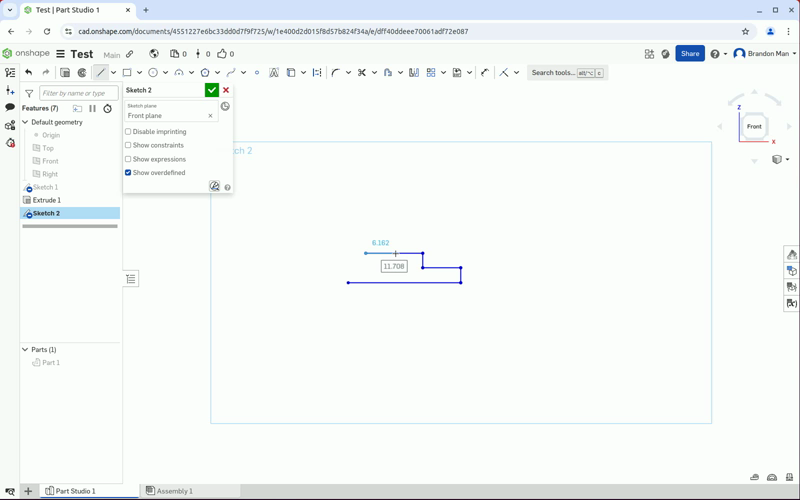
mouse_move(365, 223)
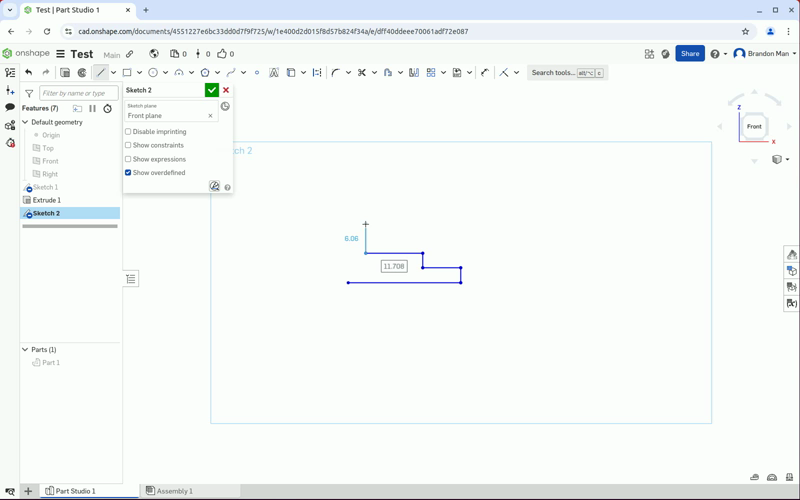
click(365, 223)
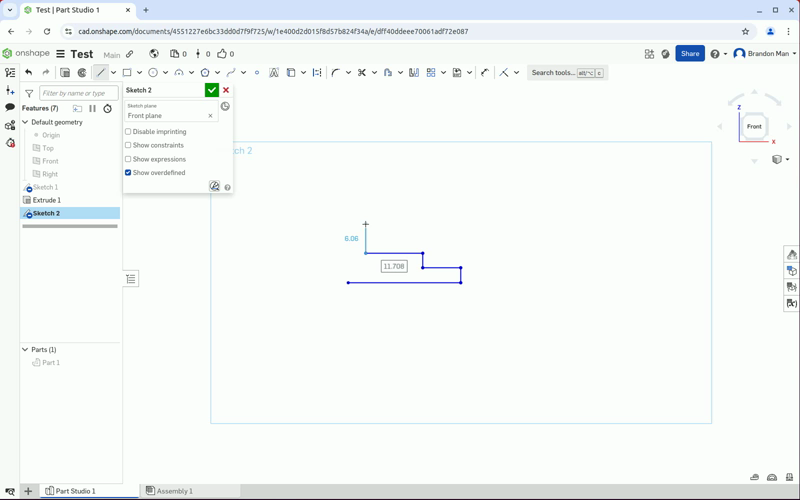
key_up(shift)
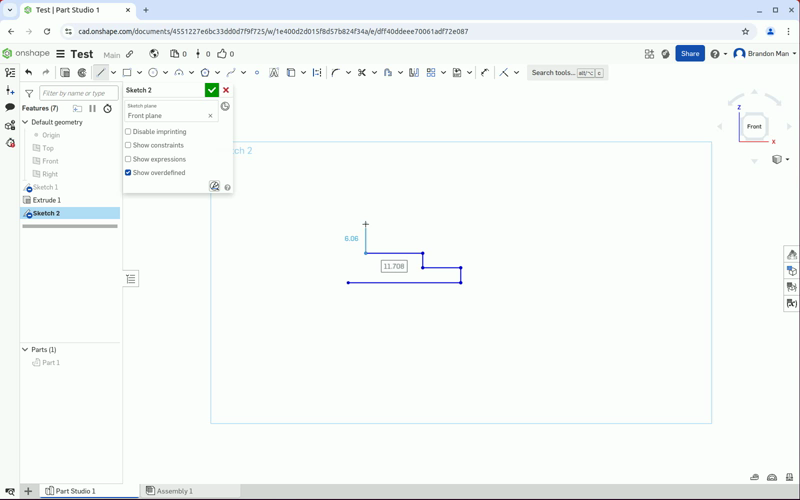
key_down(shift)
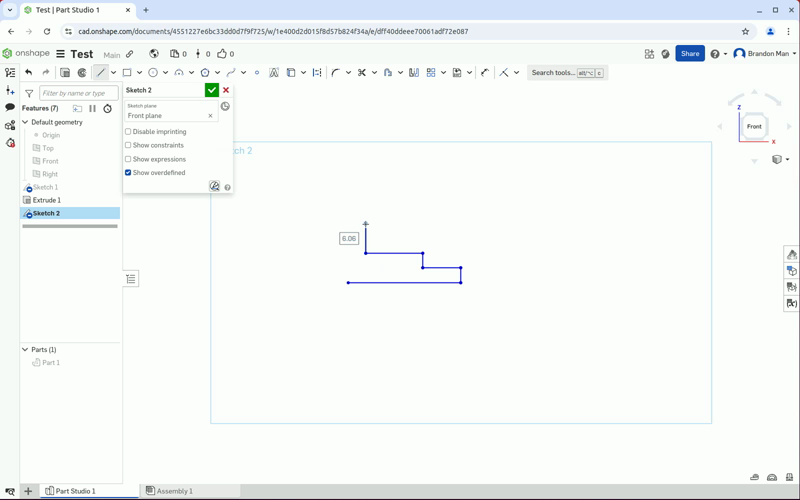
mouse_move(395, 223)
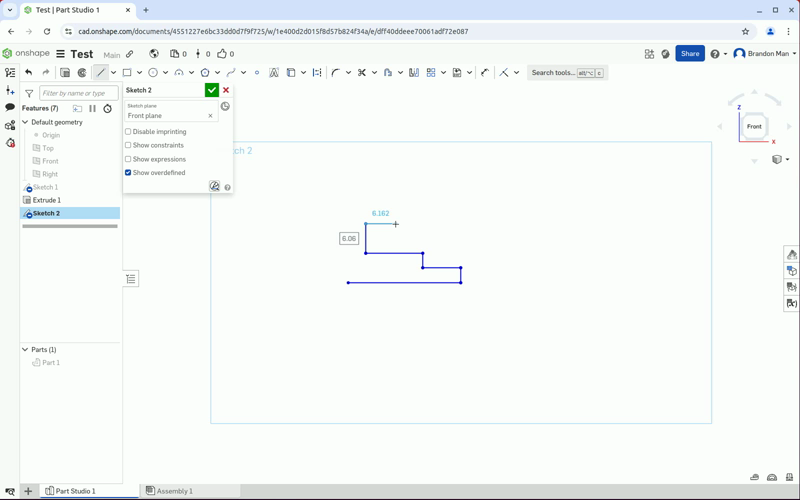
mouse_move(348, 237)
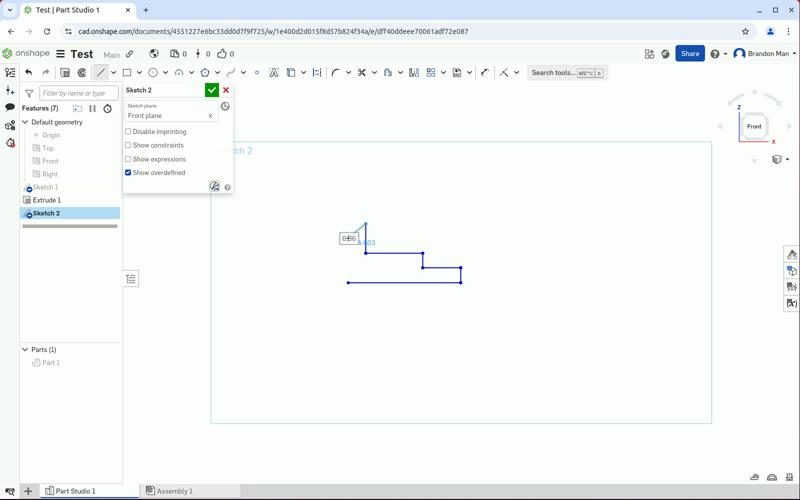
click(348, 237)
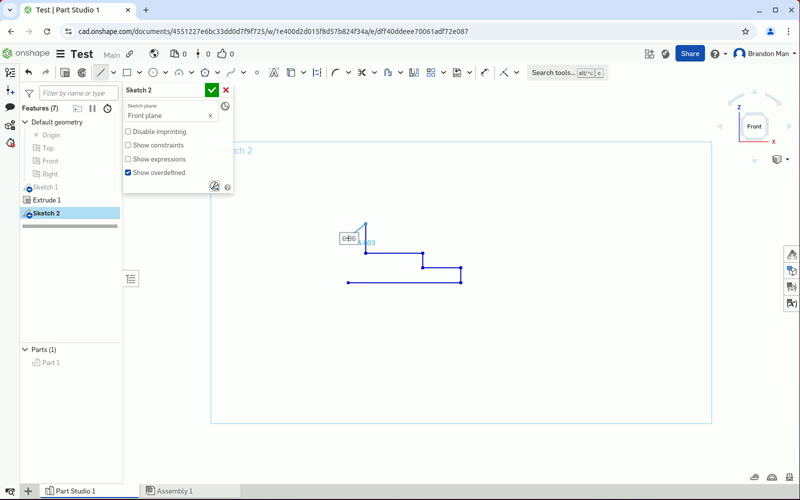
key_up(shift)
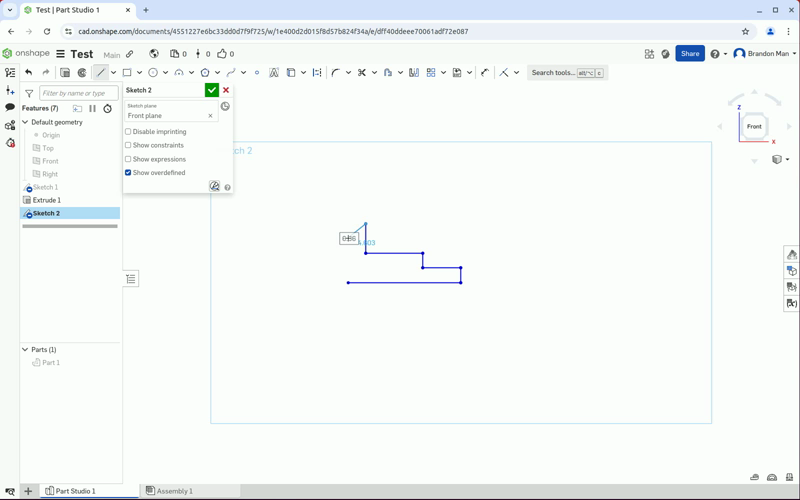
mouse_move(378, 237)
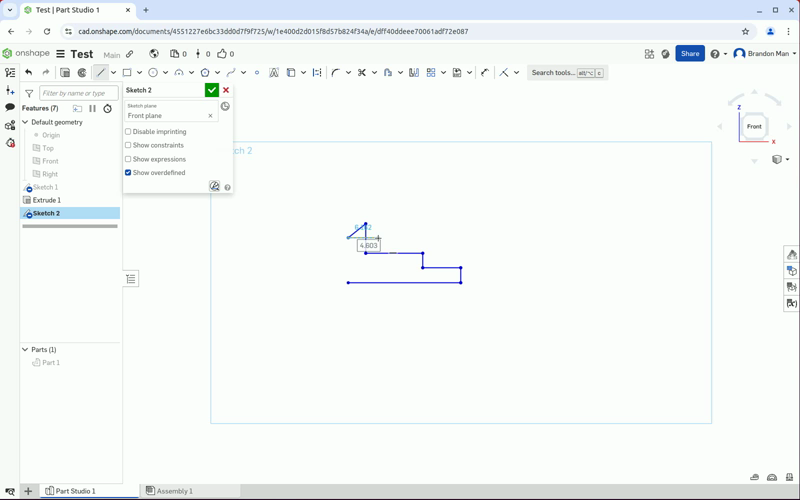
key_down(shift)
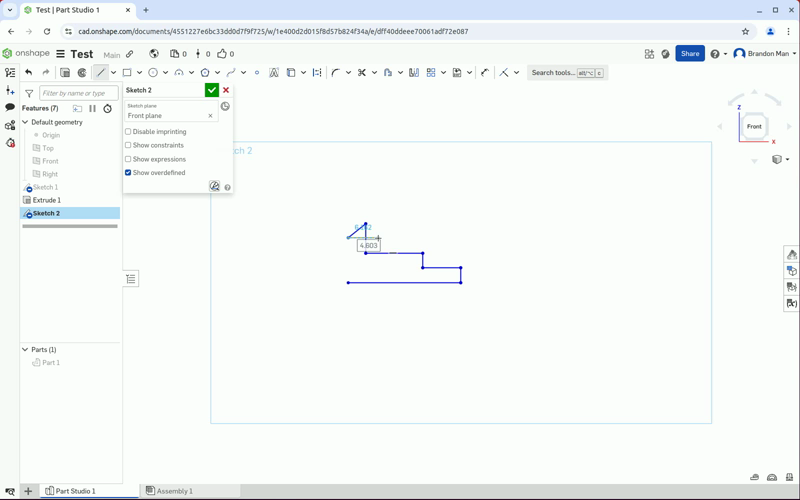
mouse_move(348, 282)
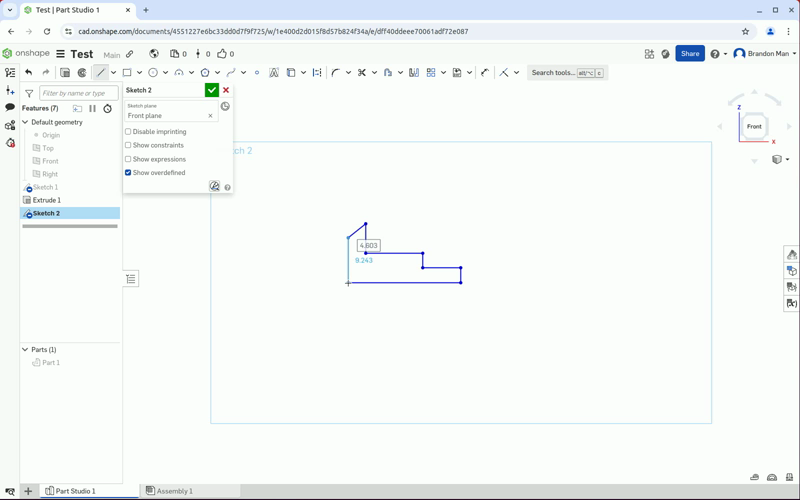
key_up(shift)
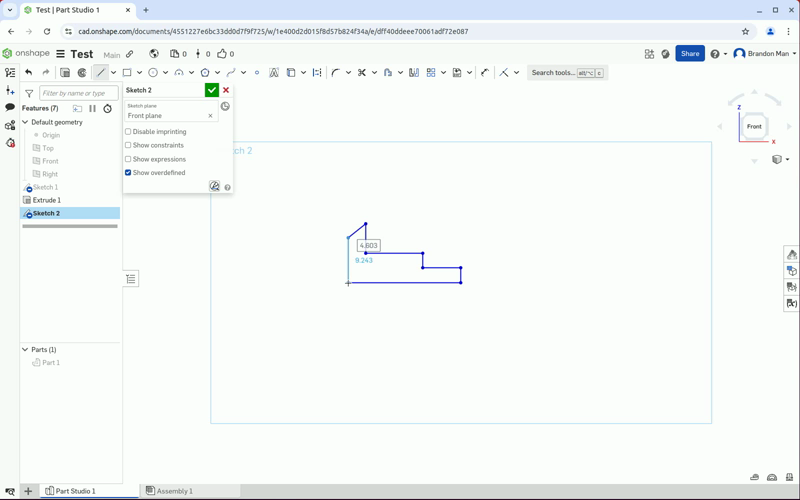
click(348, 282)
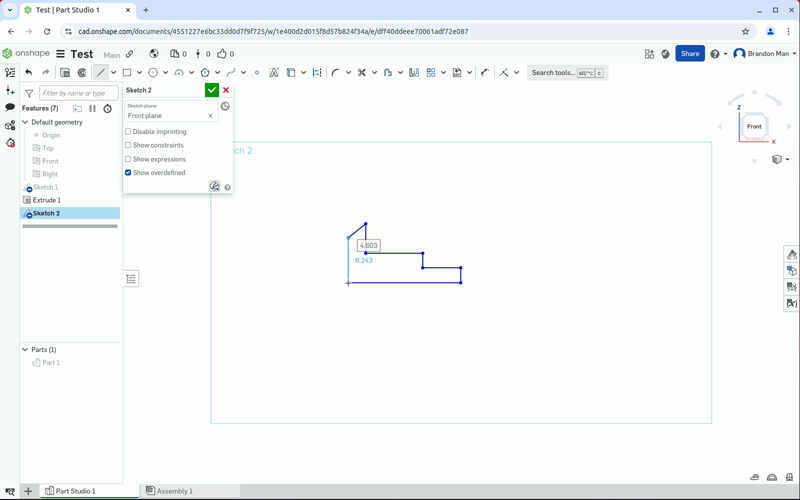
key(esc)
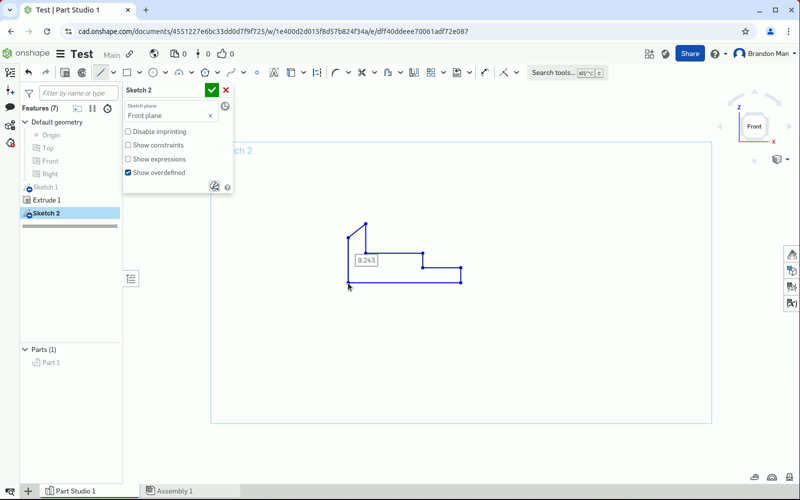
mouse_move(359, 252)
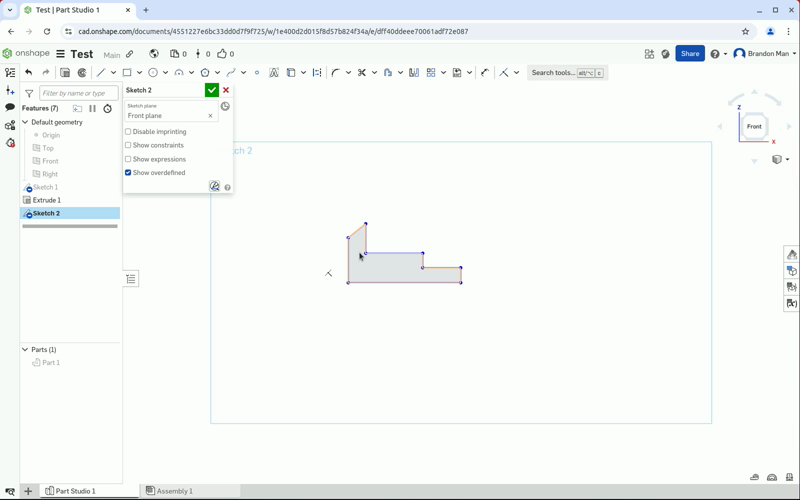
click(359, 252)
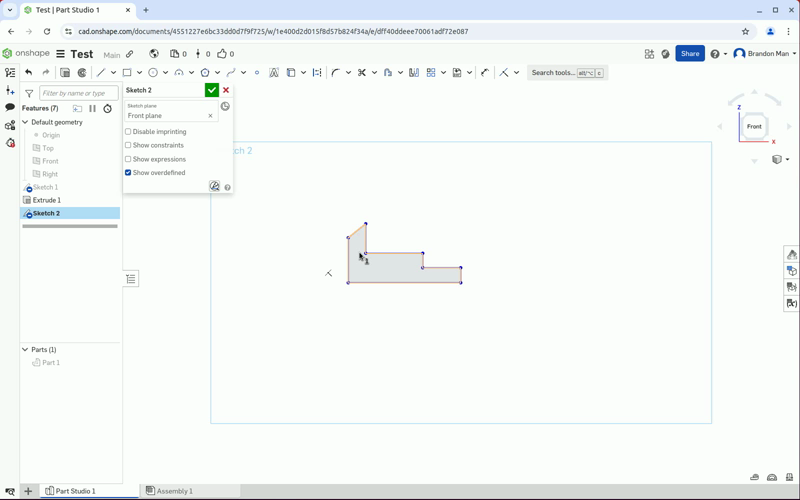
mouse_move(73, 352)
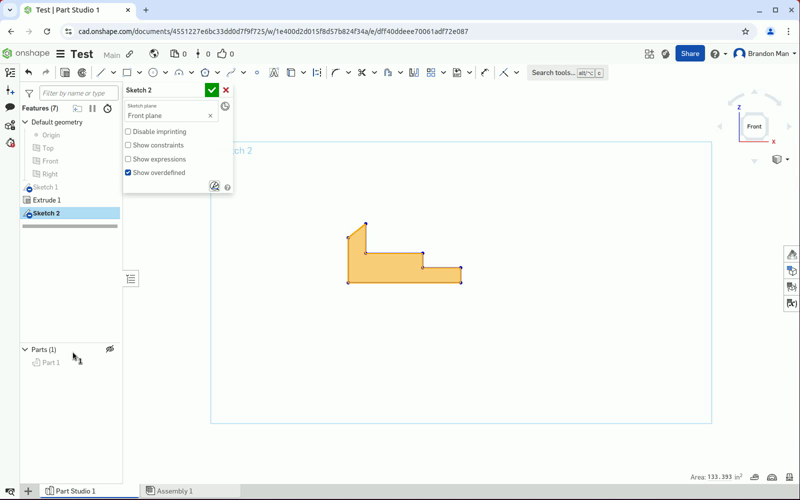
key(shift+y)
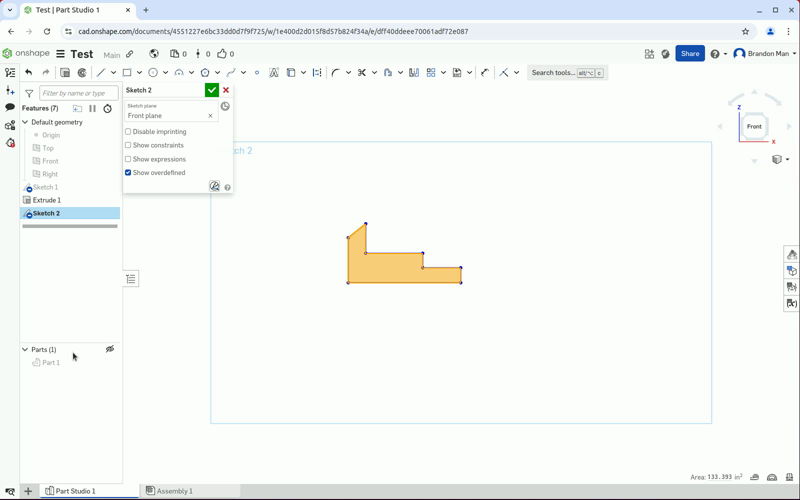
key(shift+e)
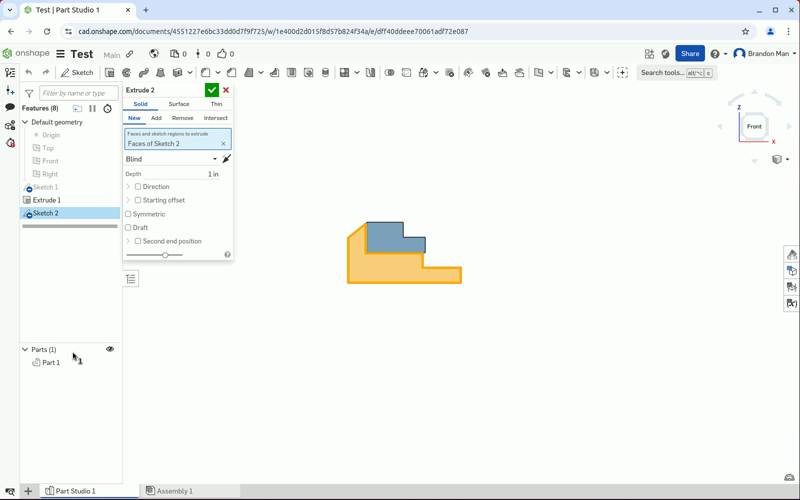
mouse_move(143, 106)
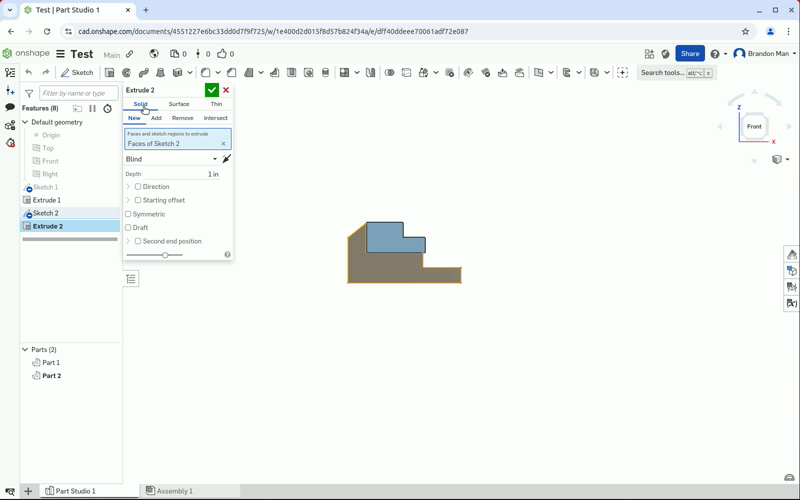
click(143, 106)
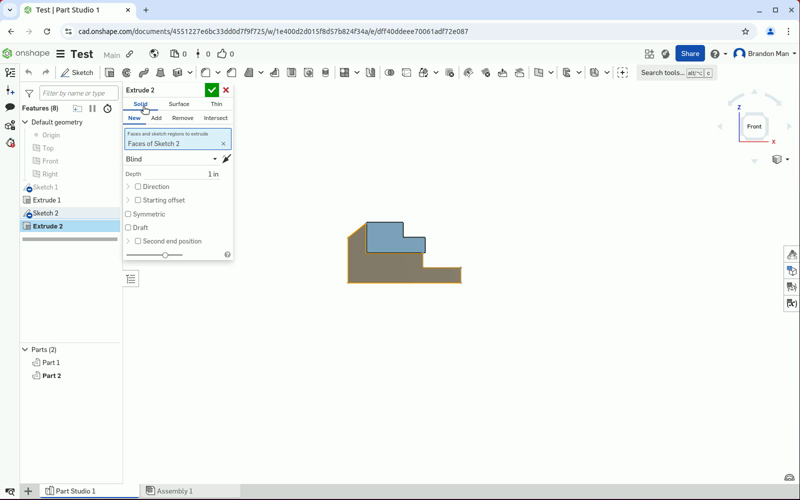
mouse_move(137, 120)
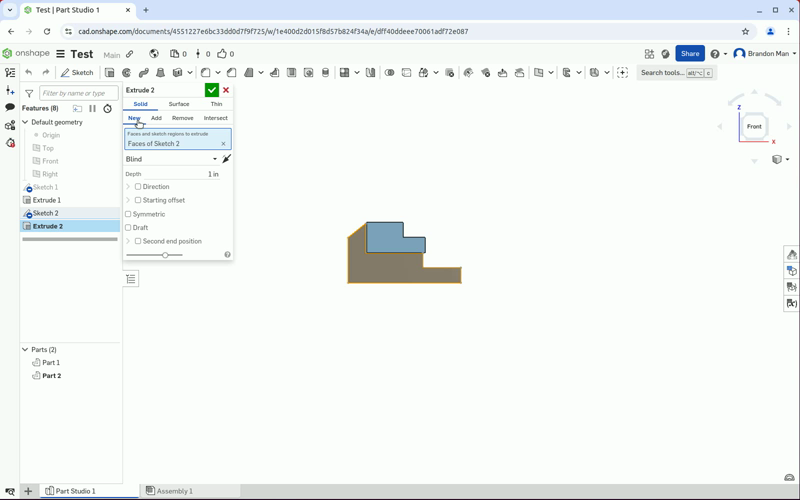
click(137, 120)
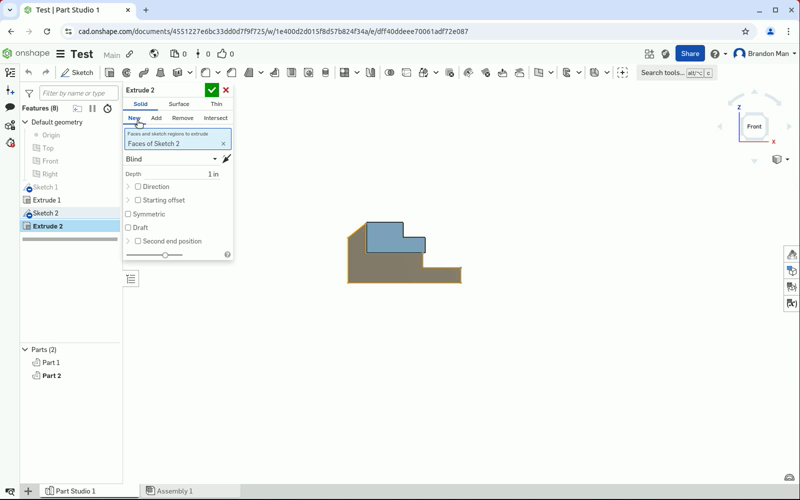
key(tab, 4)
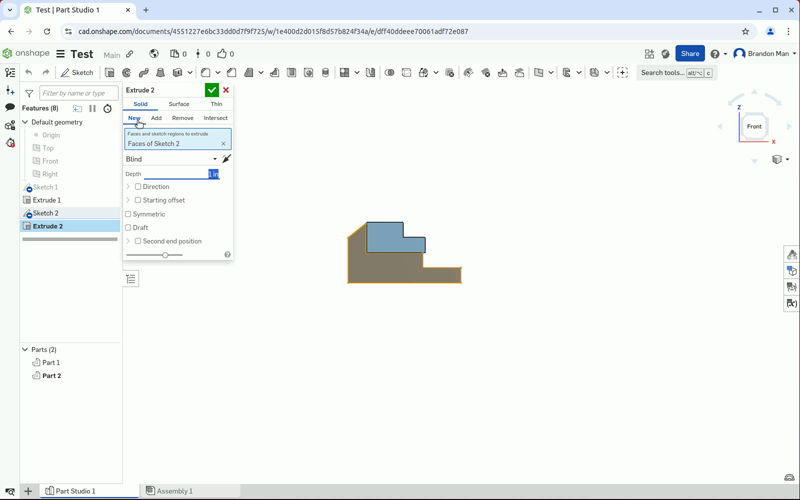
text(9.628)
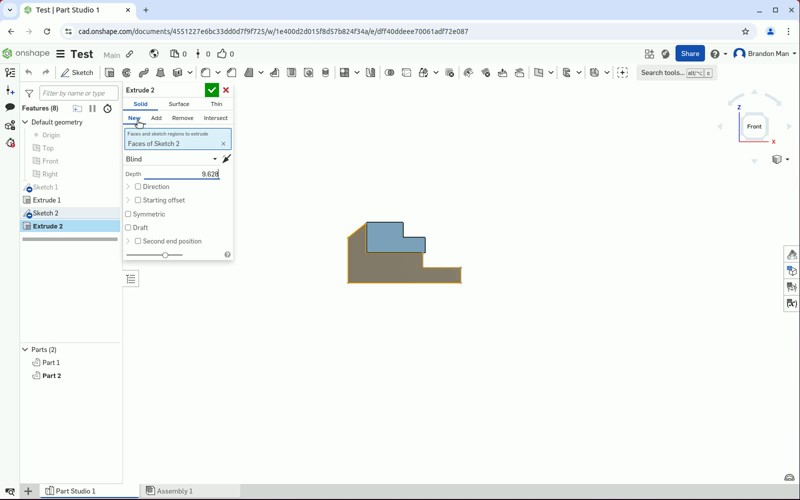
key(tab, 3)
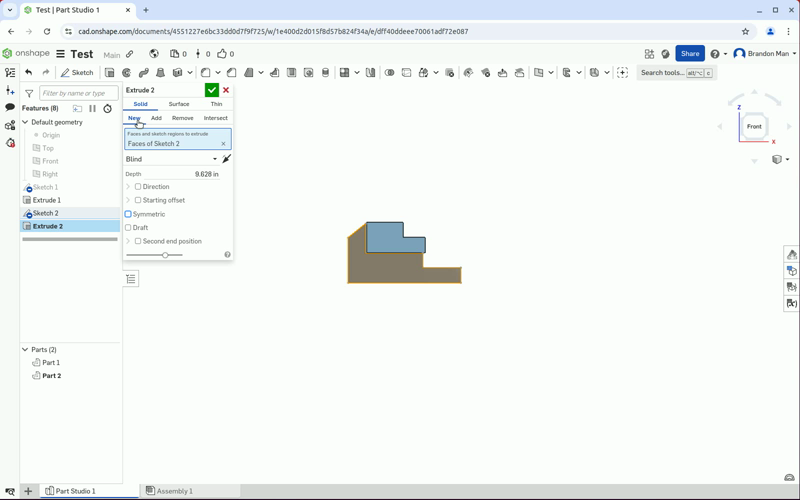
key(space)
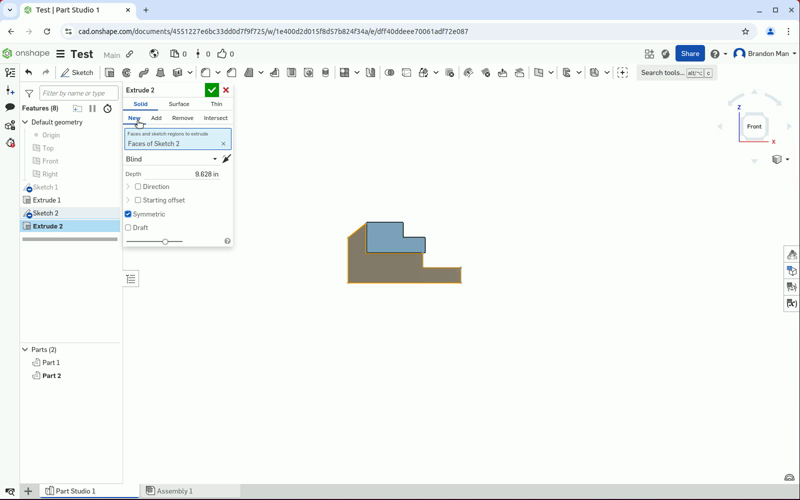
key(enter)
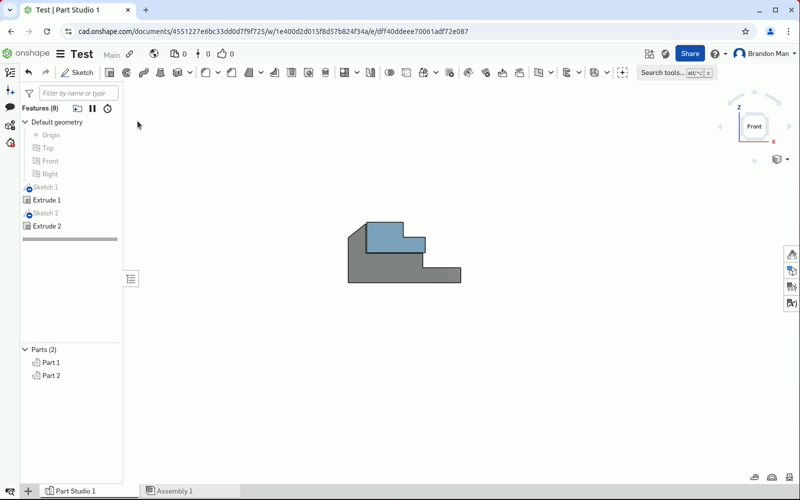
key(shift+h)
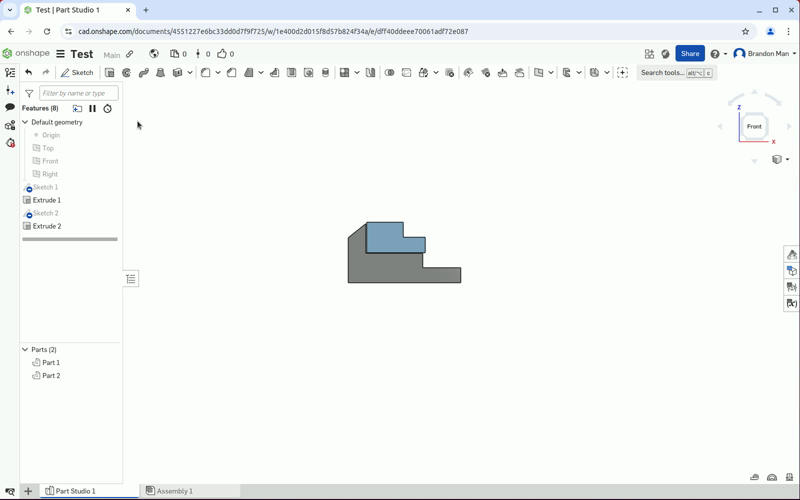
key(shift+h)
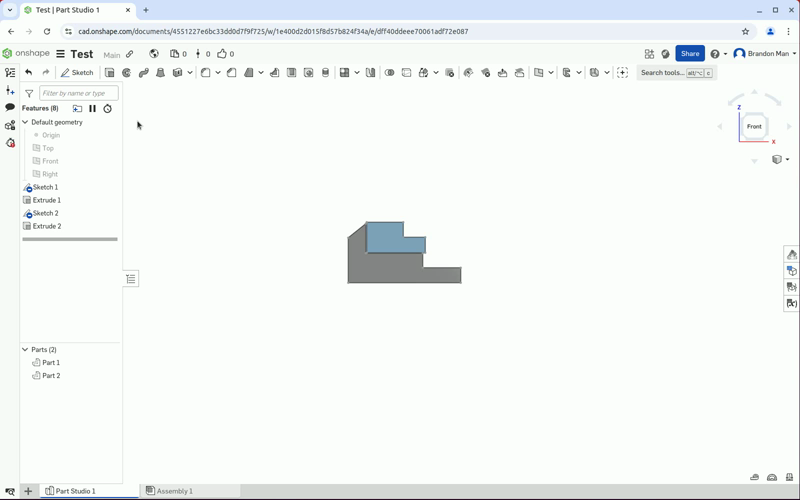
key(shift+7)
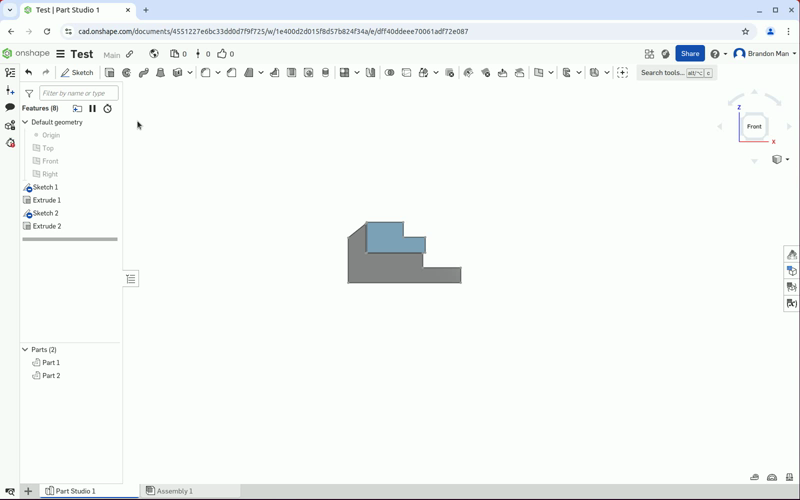
key(left, 2)
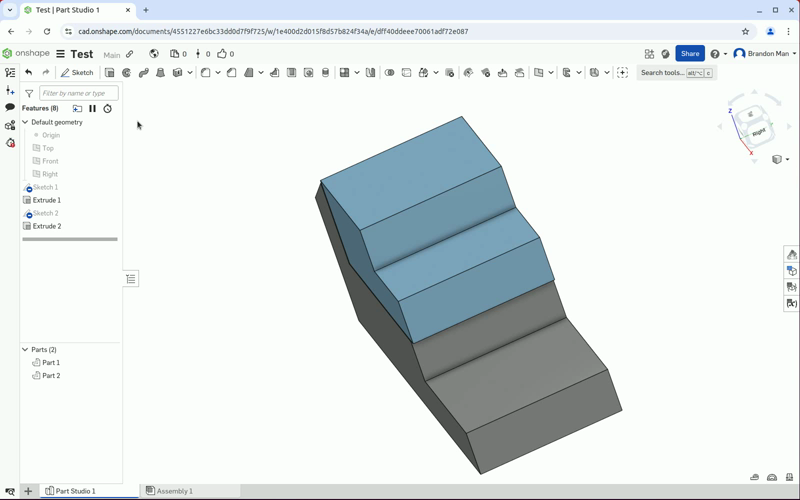
key(down, 2)
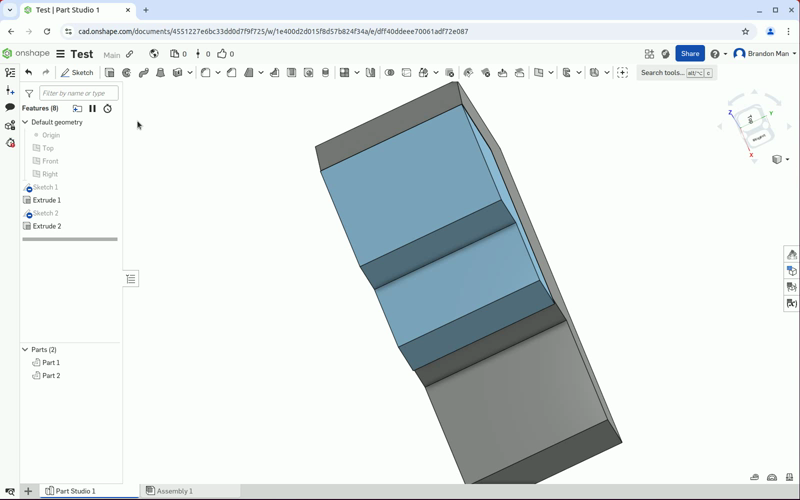
key(up, 2)
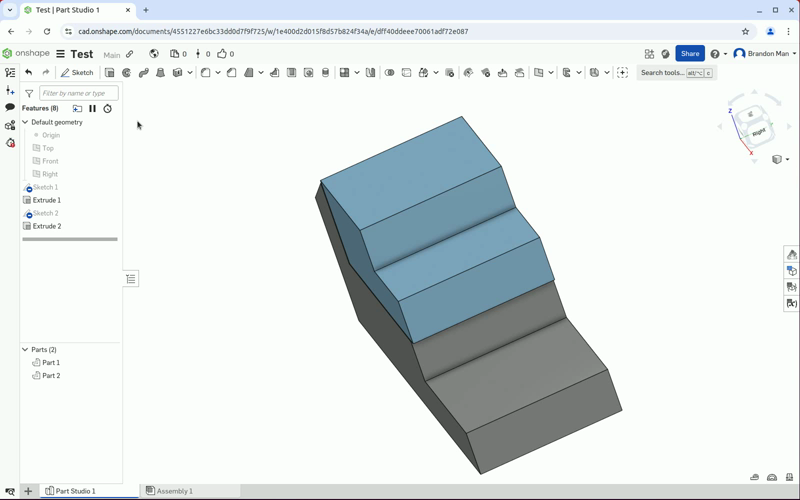
key(right, 2)
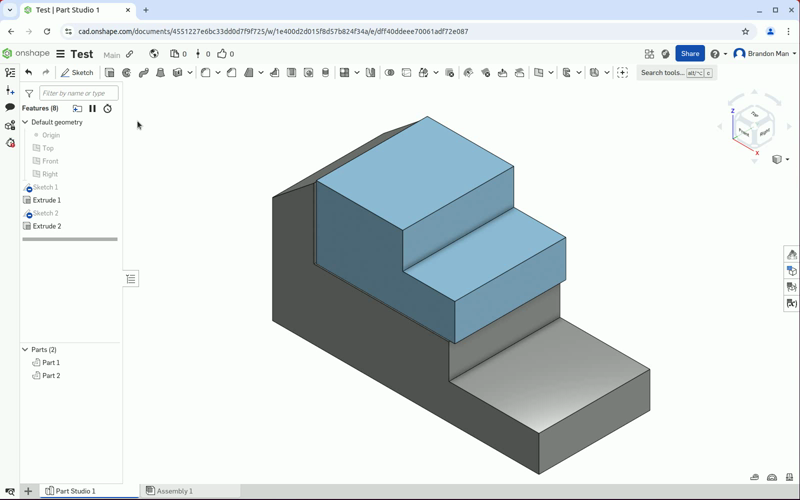
mouse_move(73, 189)
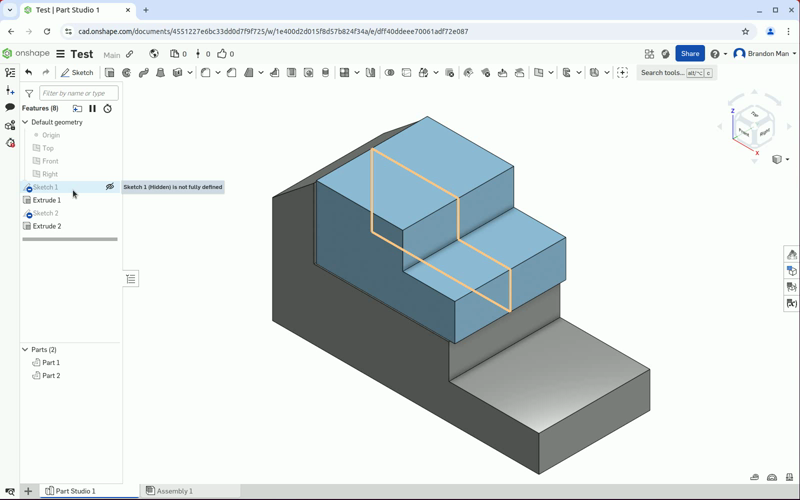
click(73, 189)